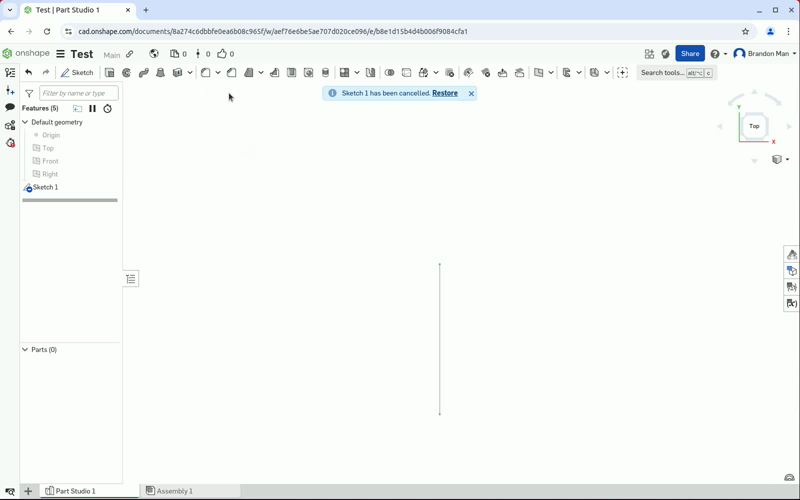
key(shift+h)
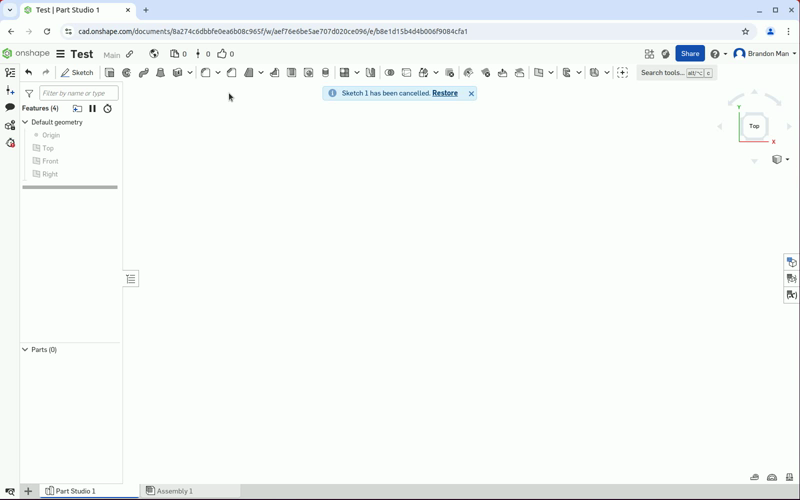
mouse_move(73, 352)
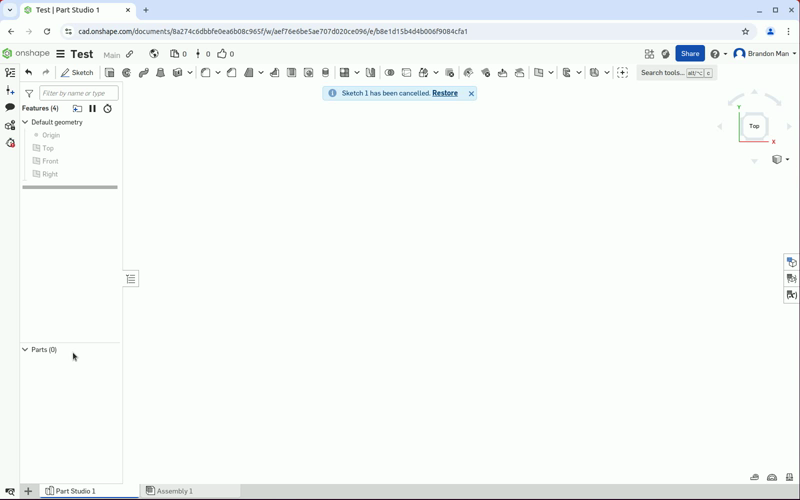
key(y)
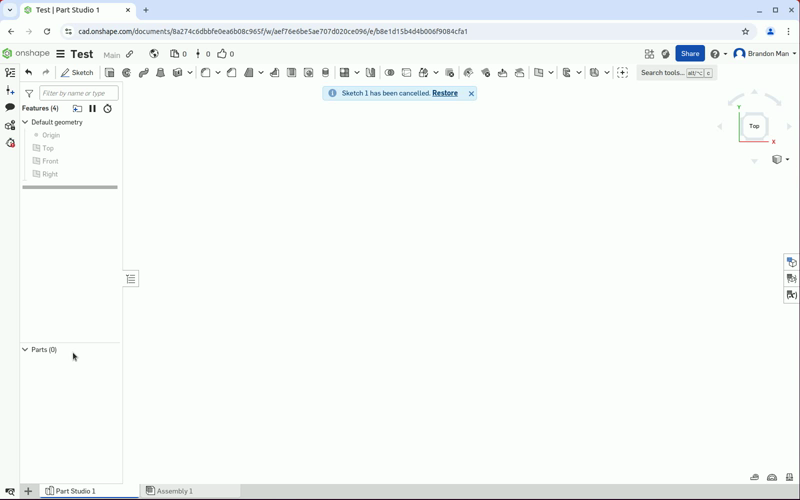
key(shift+p)
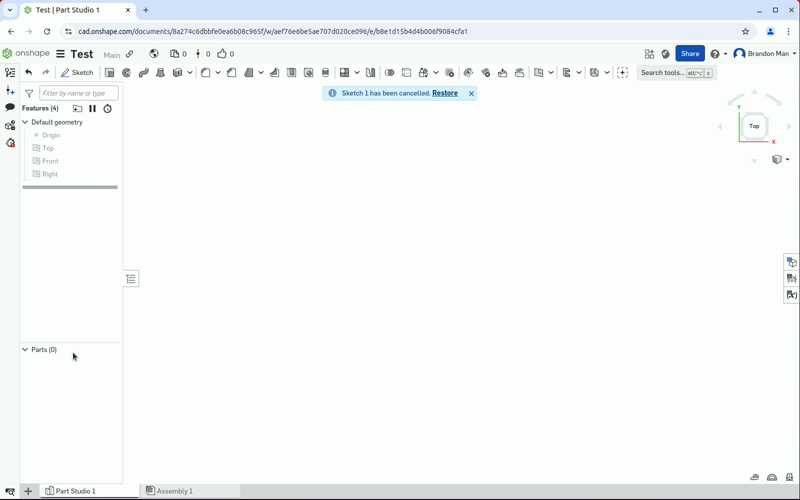
key(space)
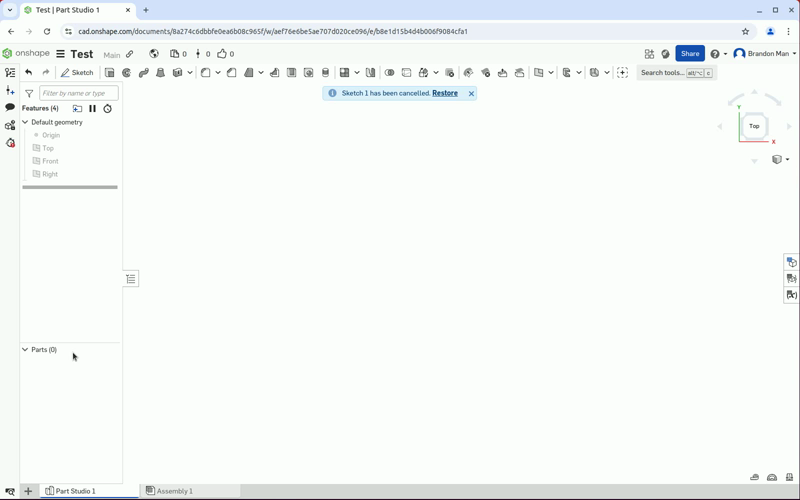
key_down(shift)
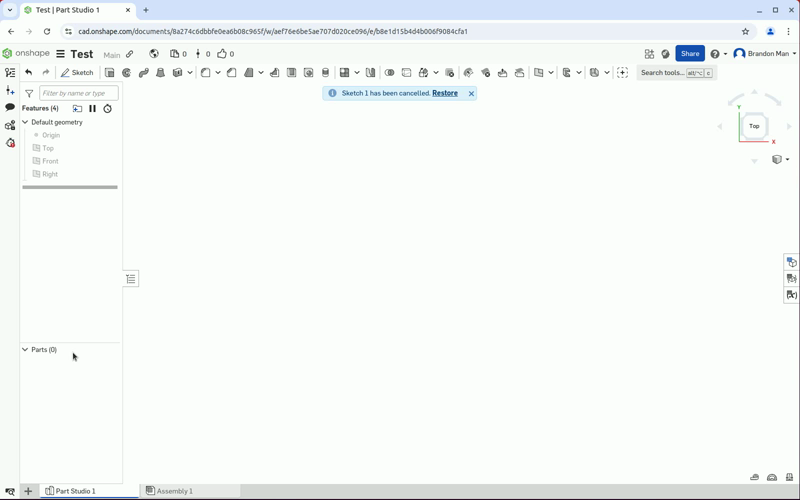
key(up)
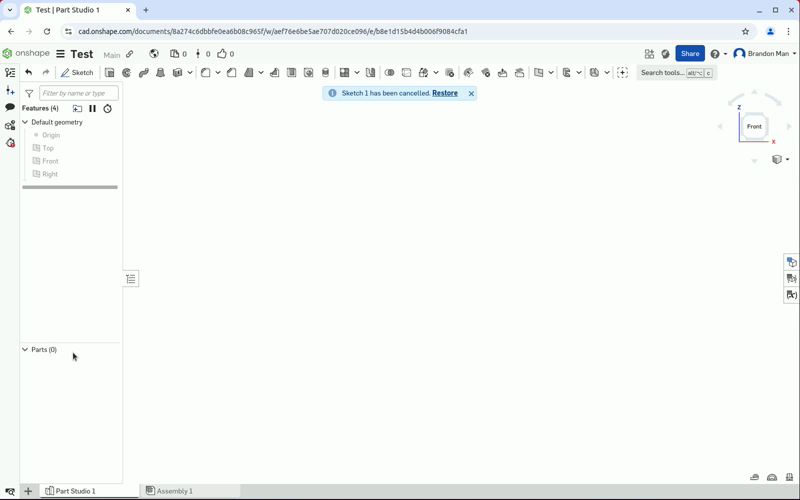
key_up(shift)
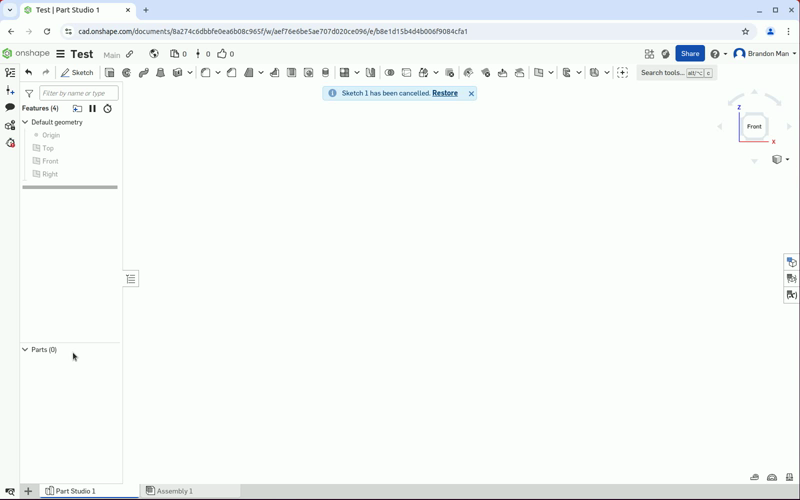
mouse_move(73, 352)
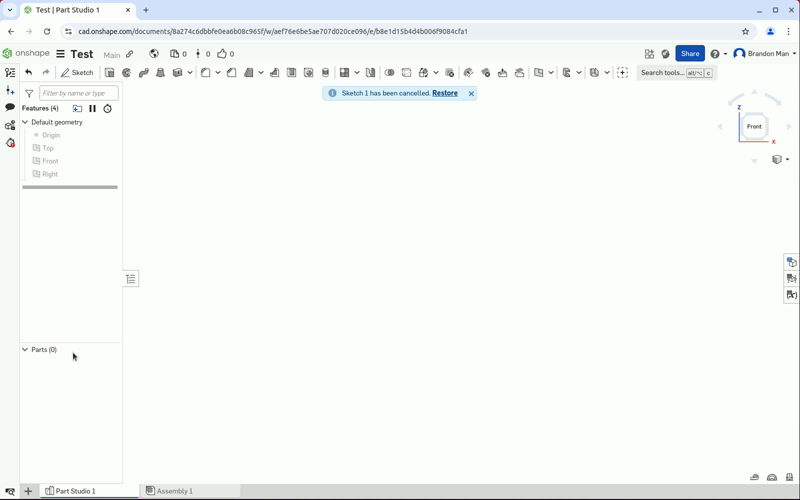
key(shift+y)
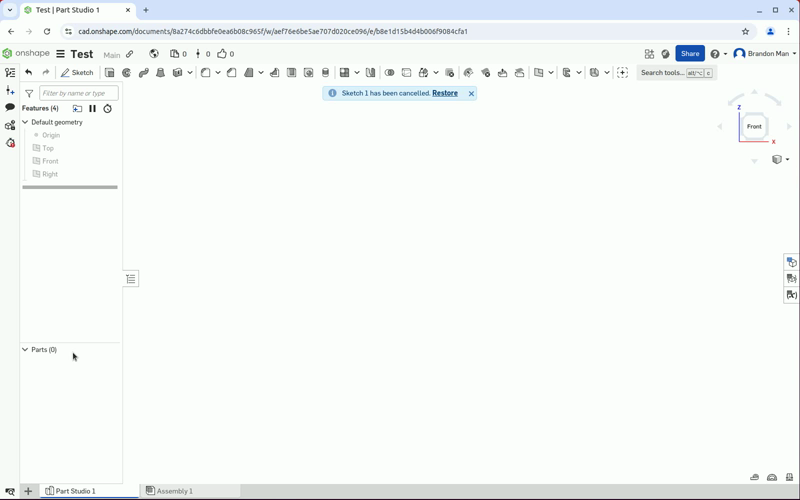
key(shift+s)
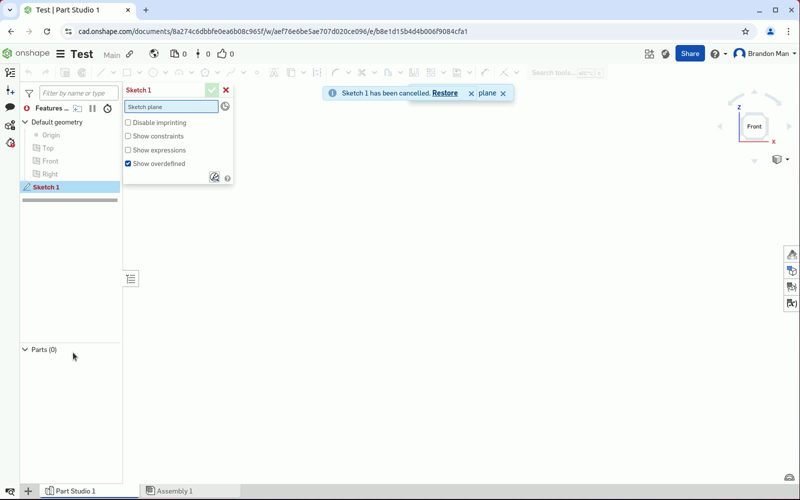
mouse_move(73, 163)
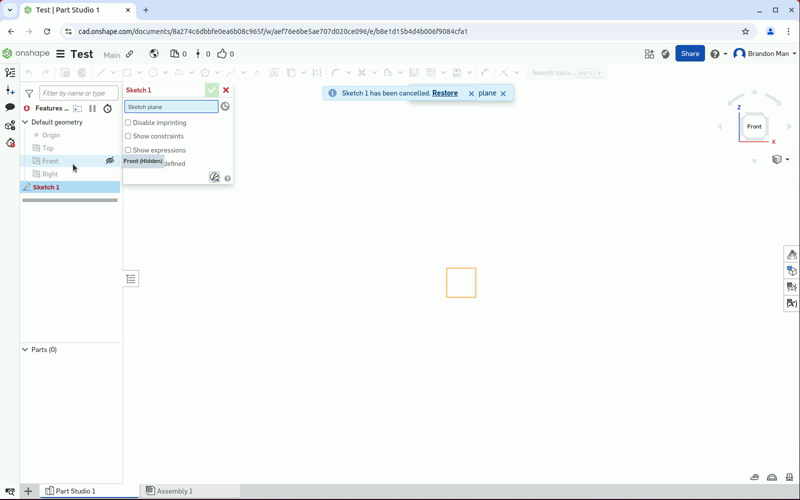
click(73, 163)
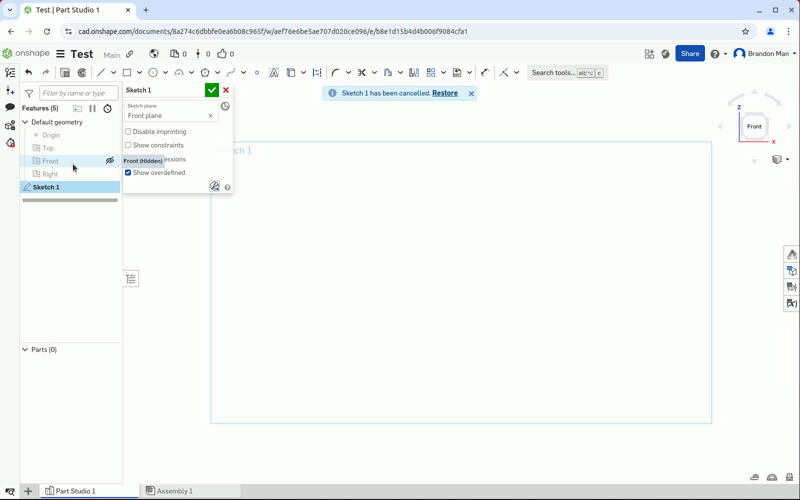
mouse_move(73, 352)
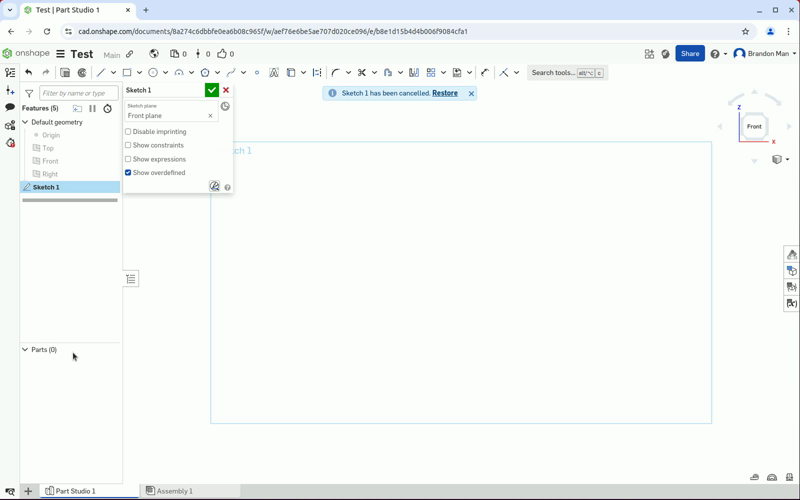
key(y)
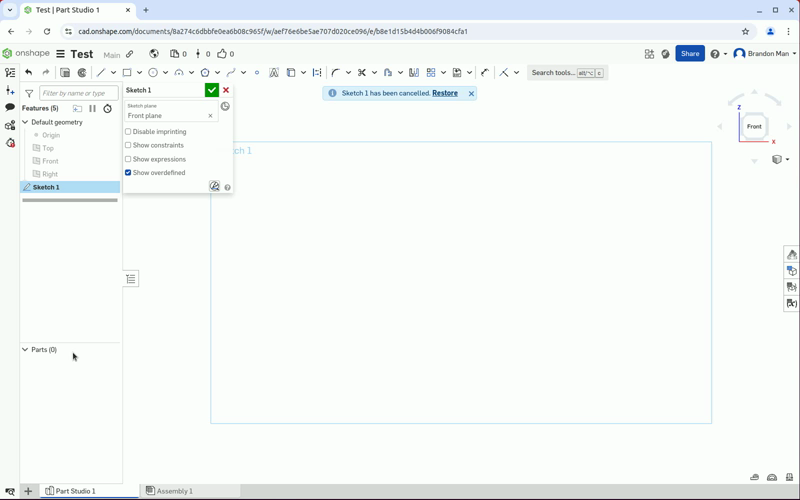
key(l)
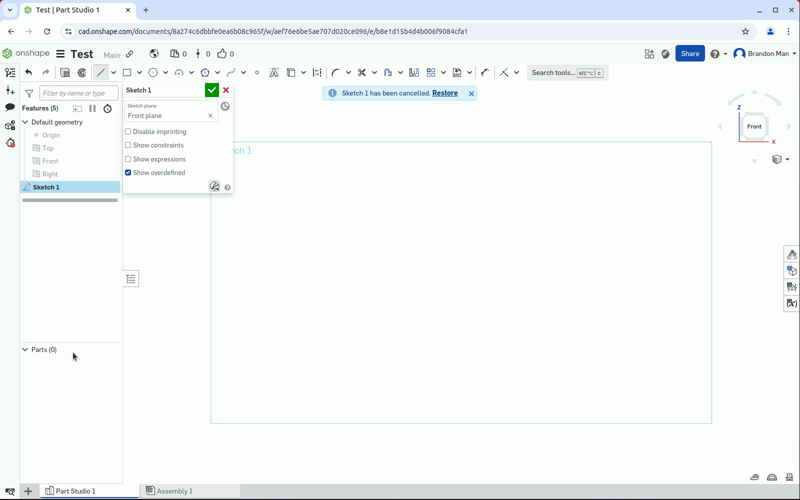
key_down(shift)
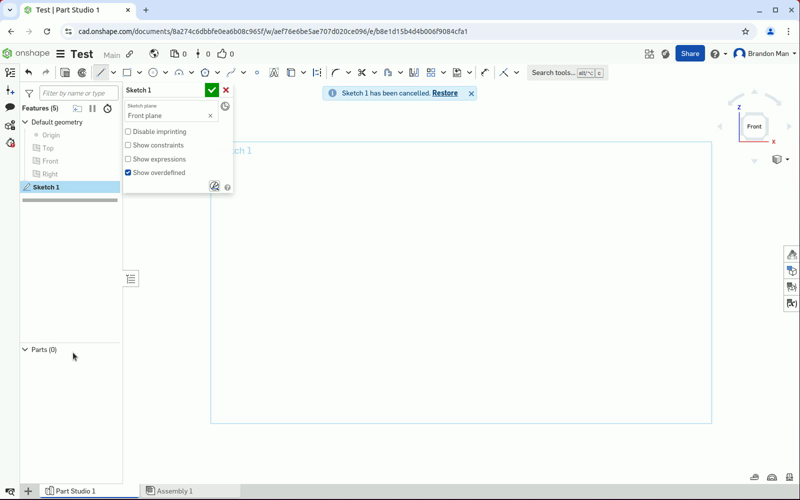
mouse_move(460, 282)
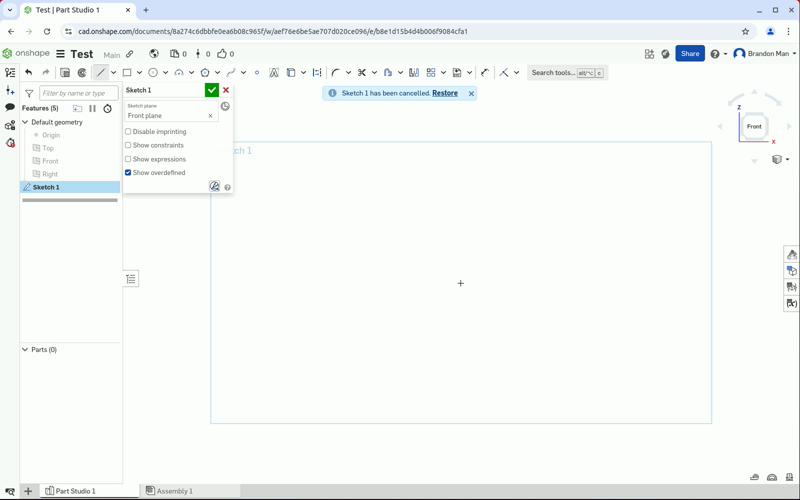
click(460, 282)
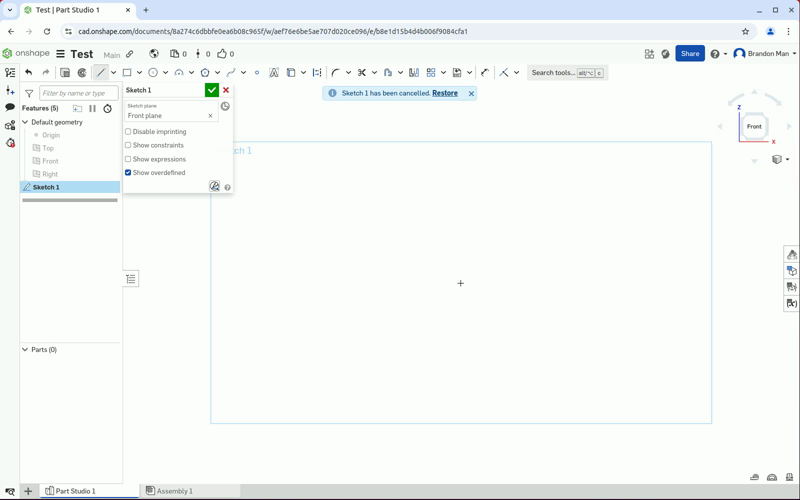
key_up(shift)
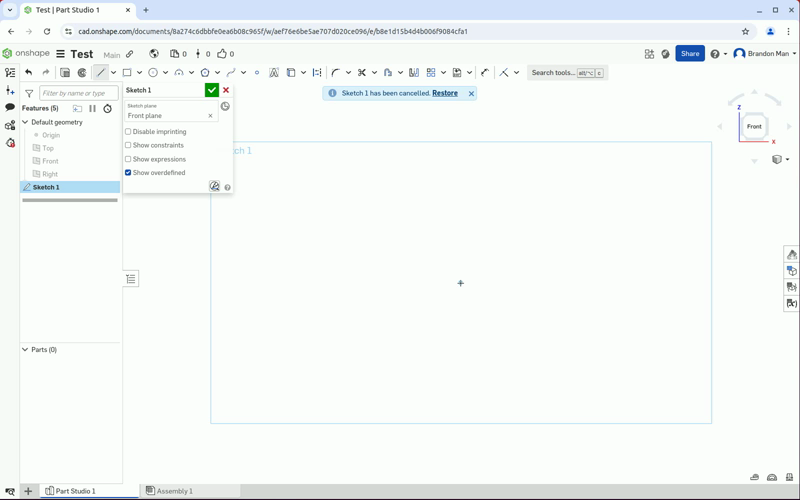
key_down(shift)
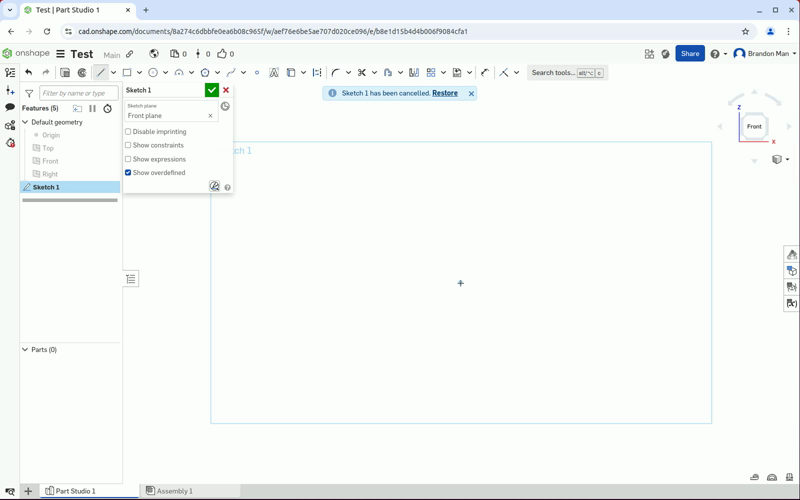
mouse_move(535, 282)
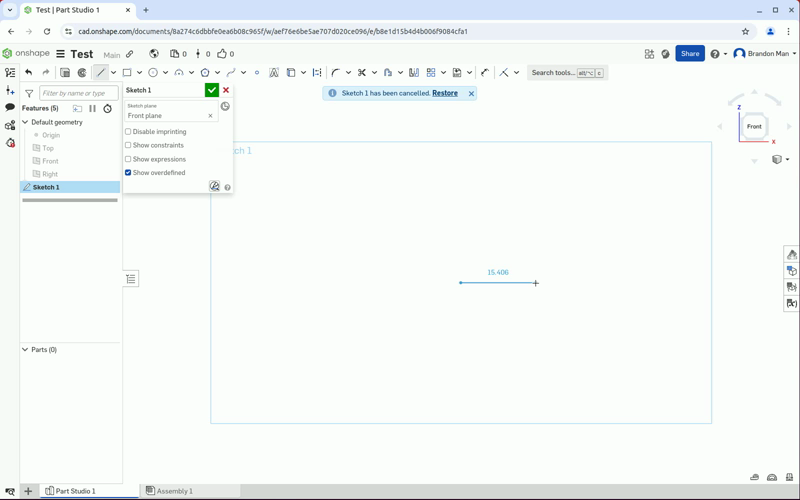
click(535, 282)
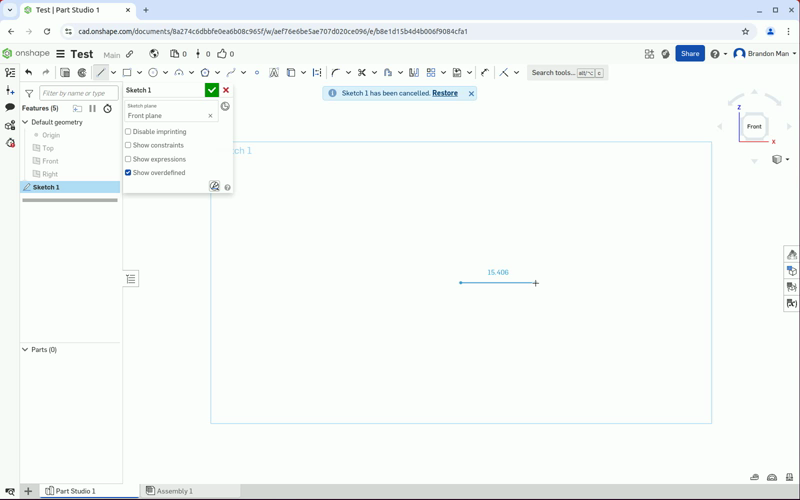
key_up(shift)
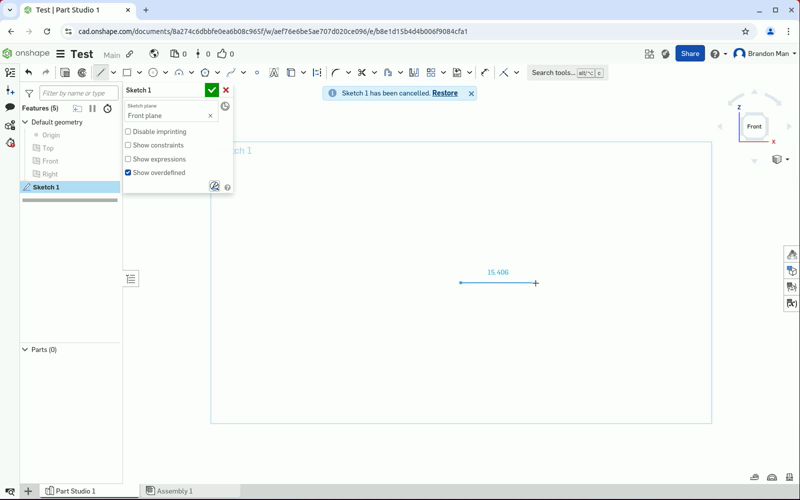
key_down(shift)
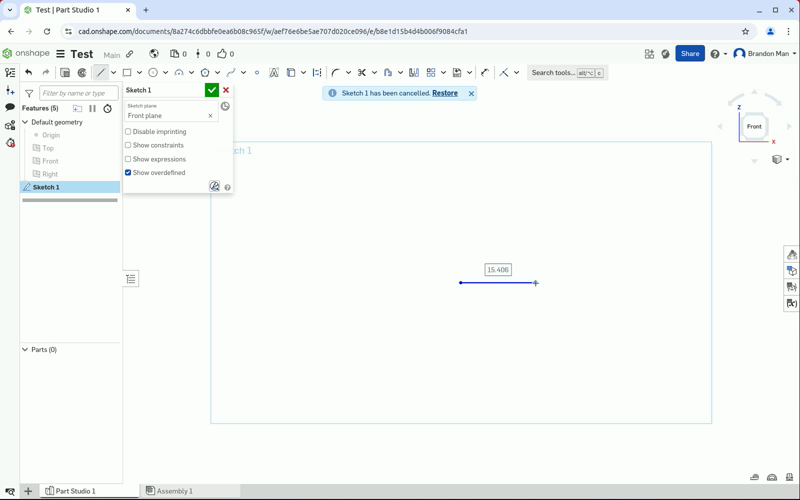
mouse_move(565, 282)
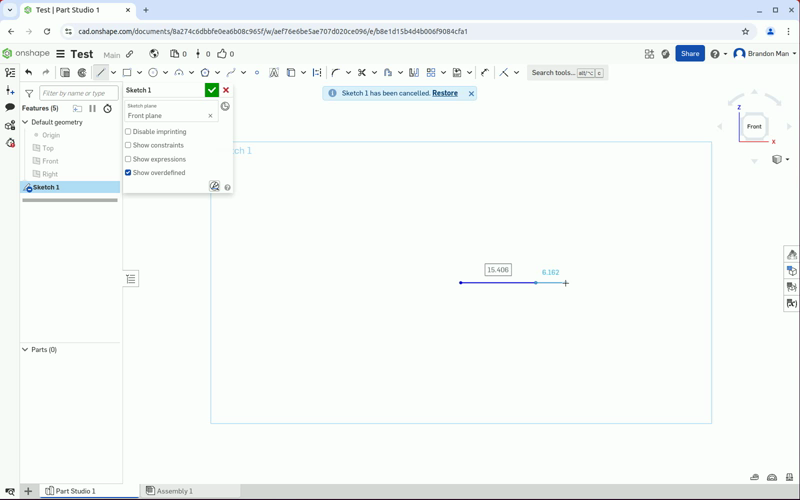
mouse_move(535, 245)
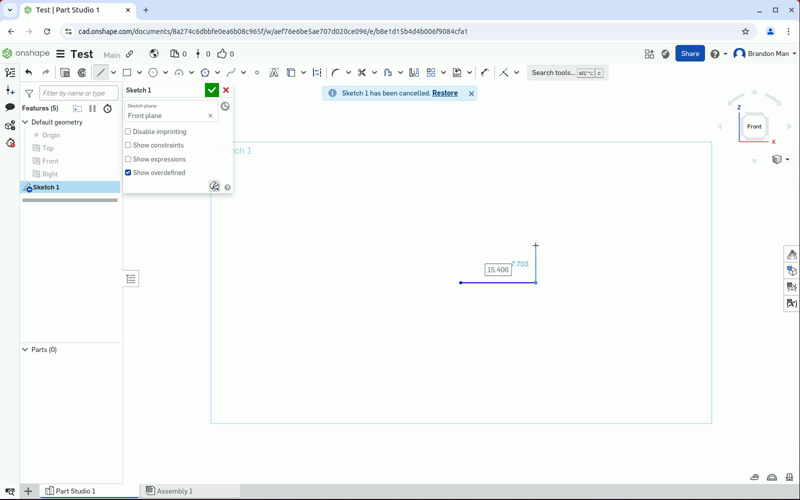
click(535, 245)
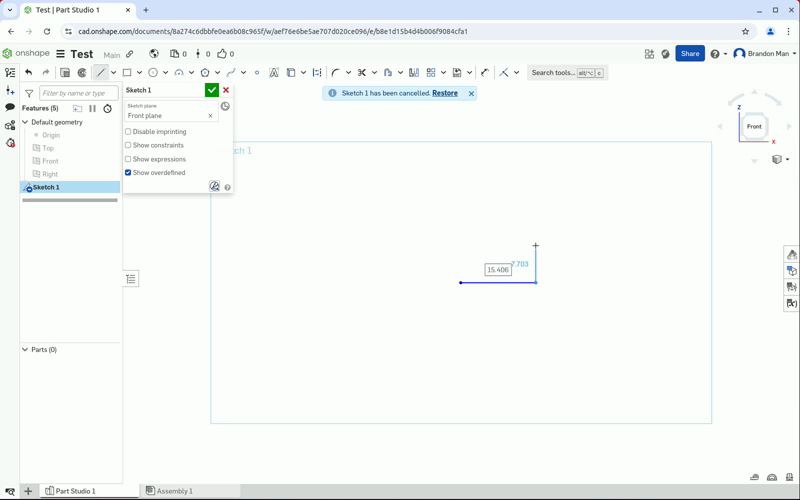
key_up(shift)
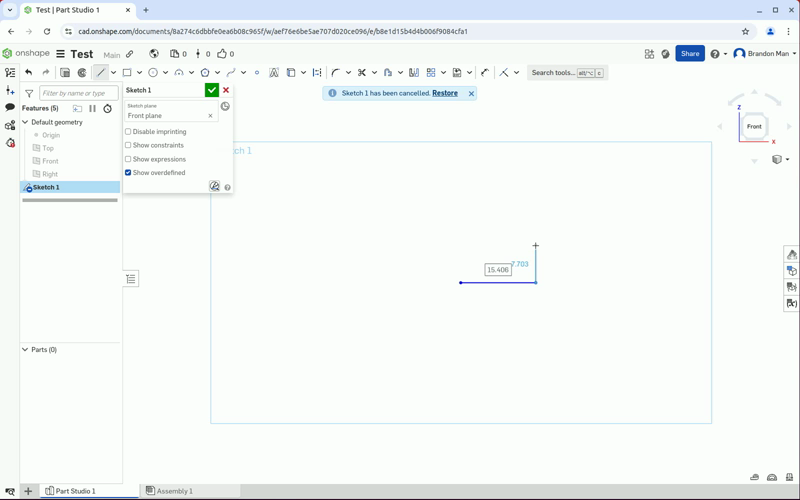
key_down(shift)
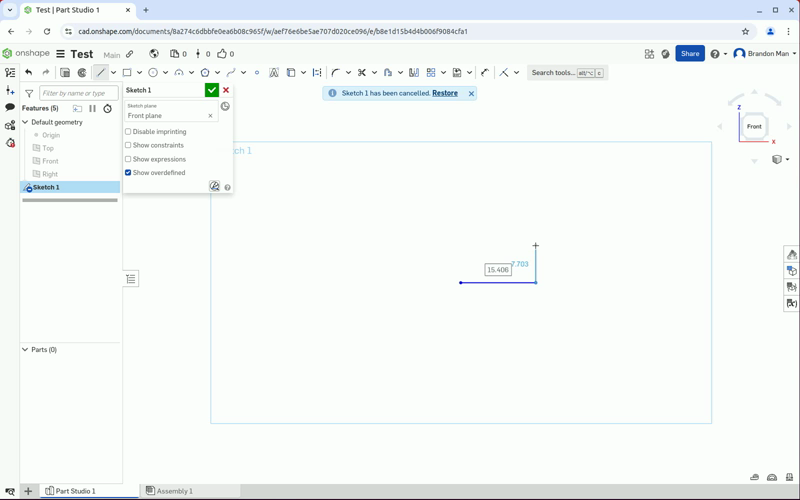
mouse_move(565, 245)
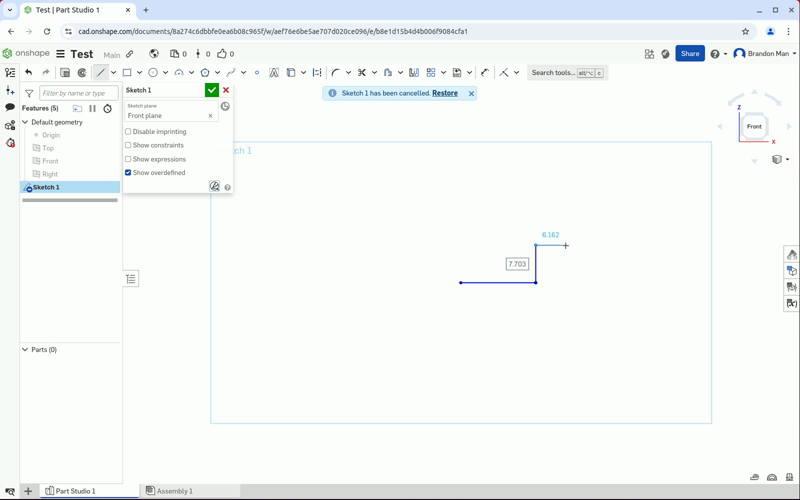
mouse_move(498, 245)
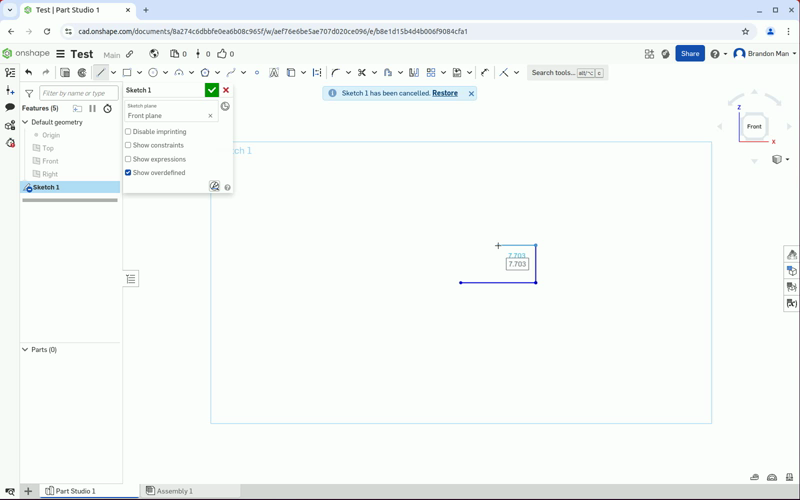
click(498, 245)
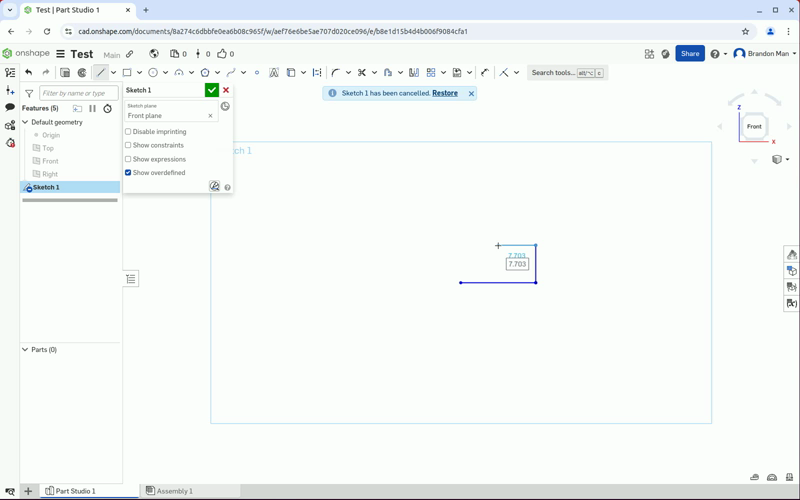
key_up(shift)
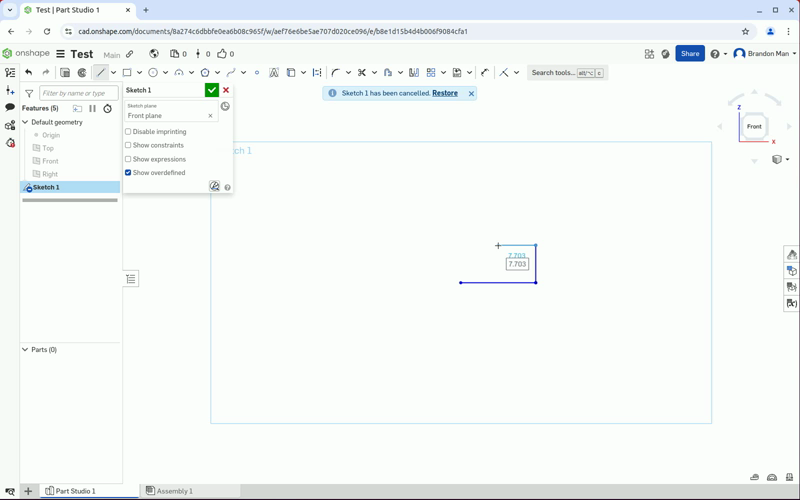
key_down(shift)
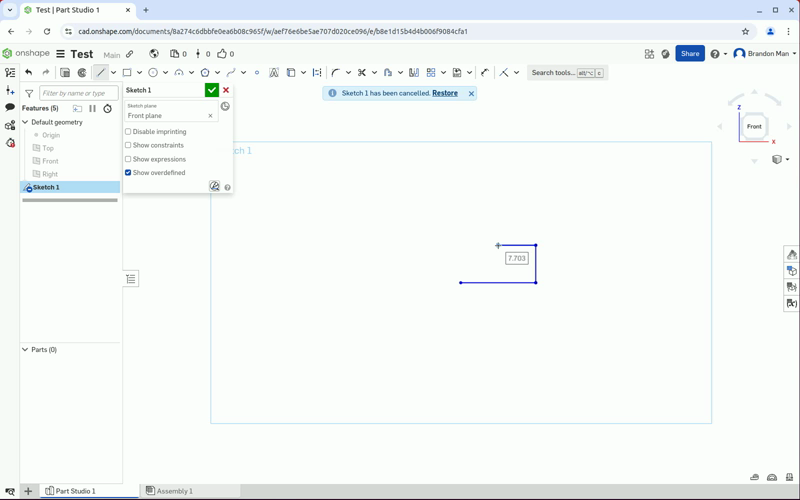
mouse_move(528, 245)
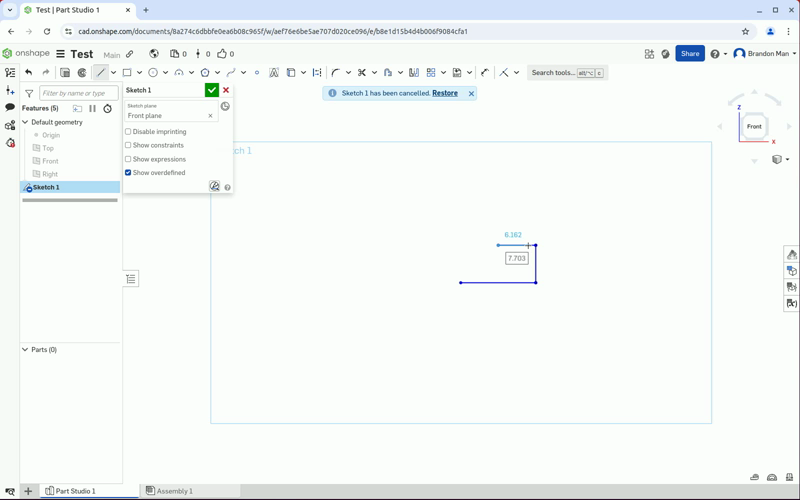
mouse_move(498, 189)
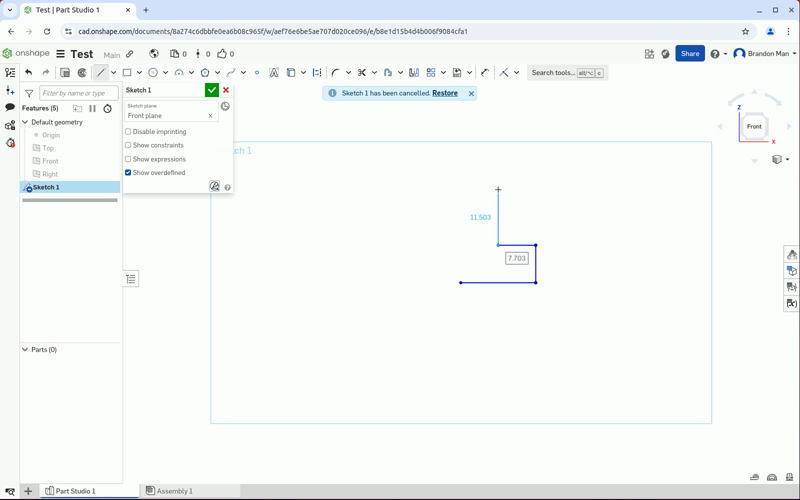
click(498, 189)
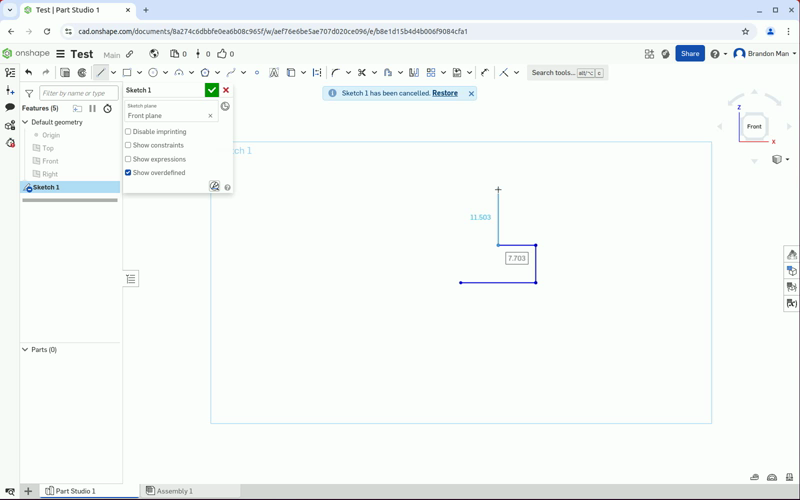
key_up(shift)
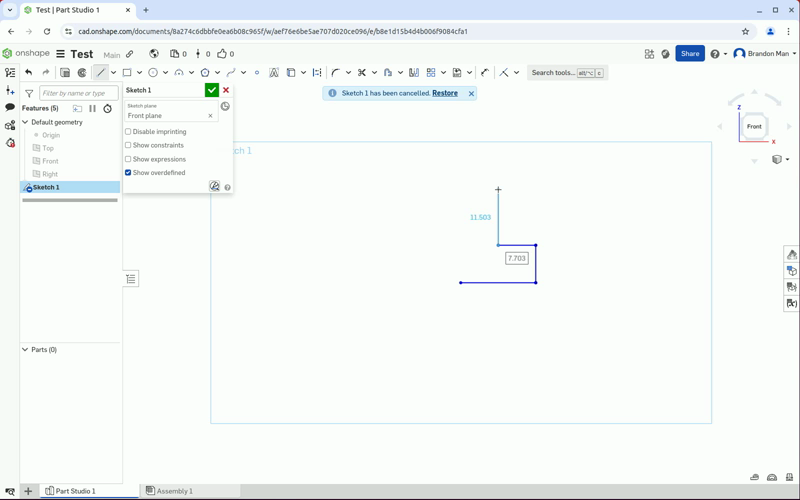
key_down(shift)
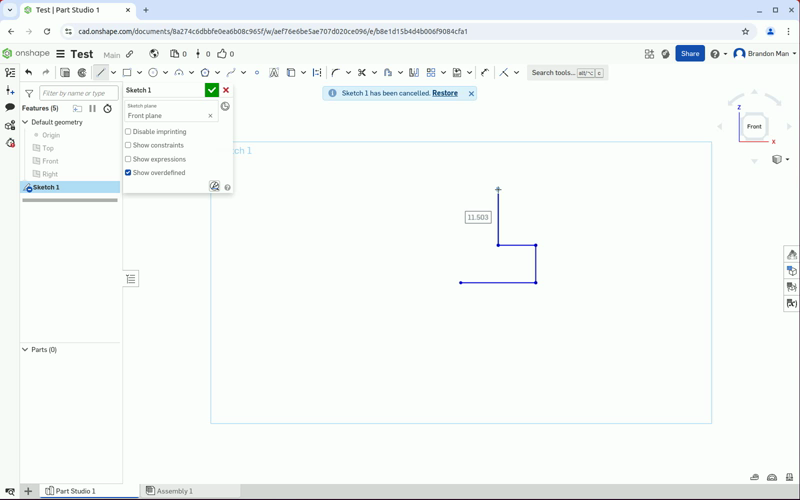
mouse_move(528, 189)
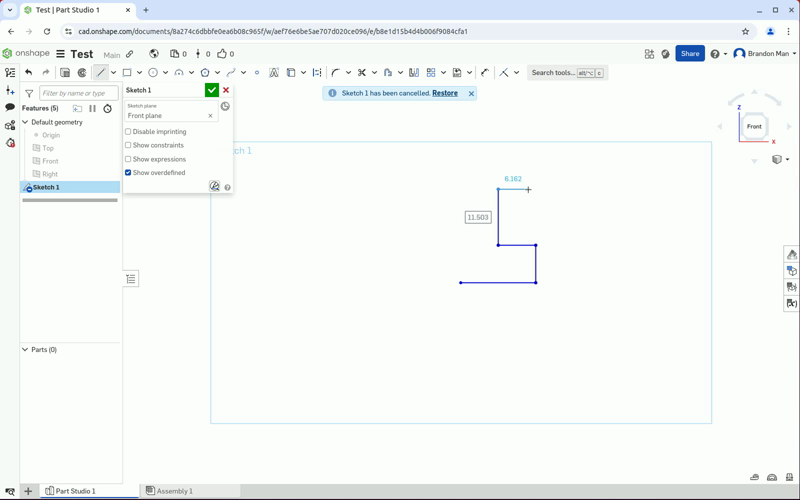
mouse_move(460, 189)
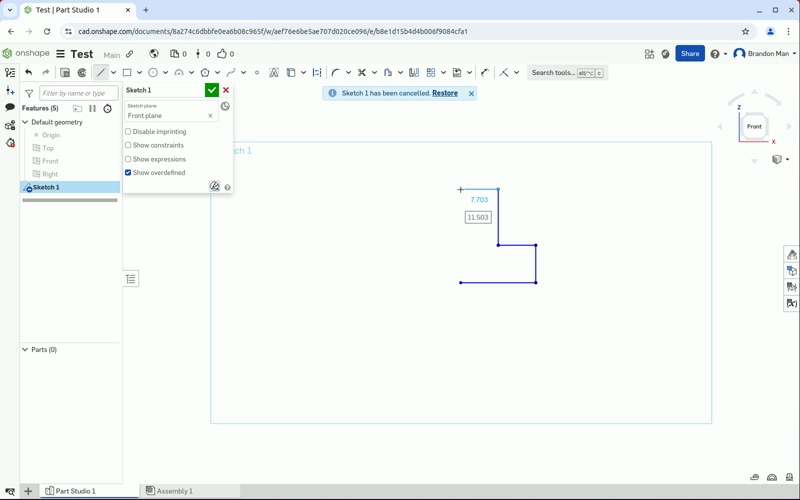
click(460, 189)
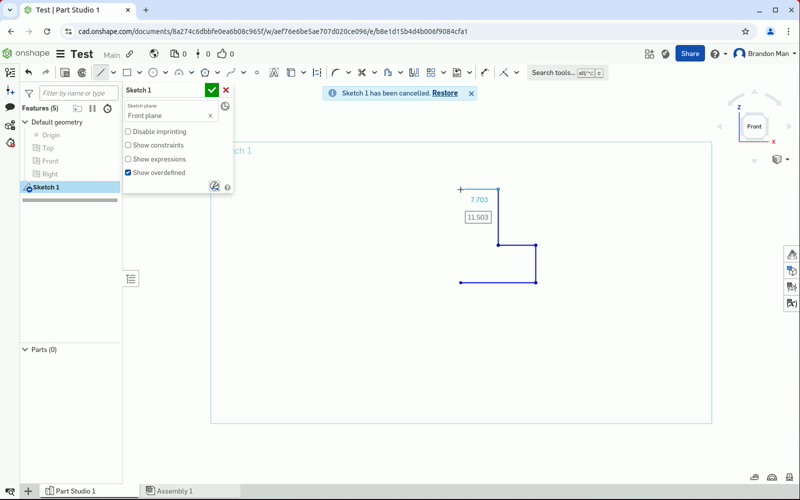
key_up(shift)
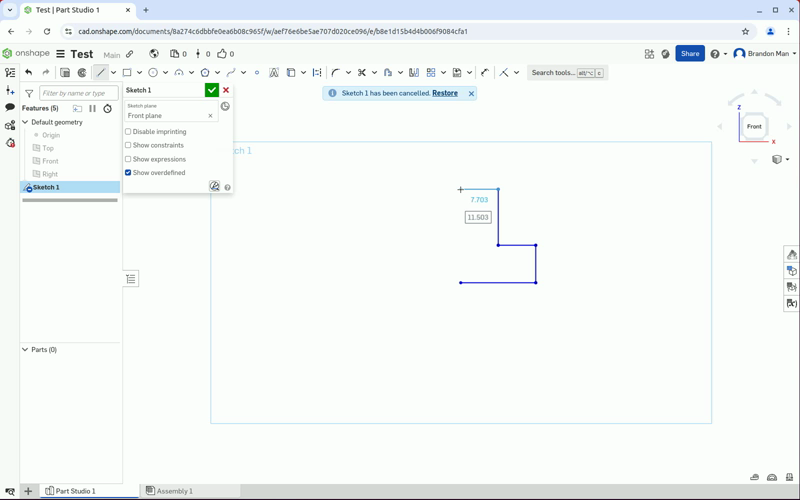
key_down(shift)
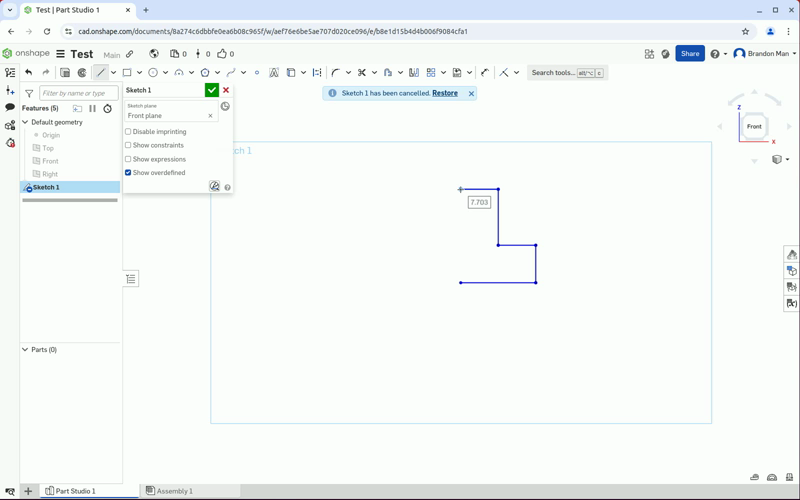
mouse_move(460, 282)
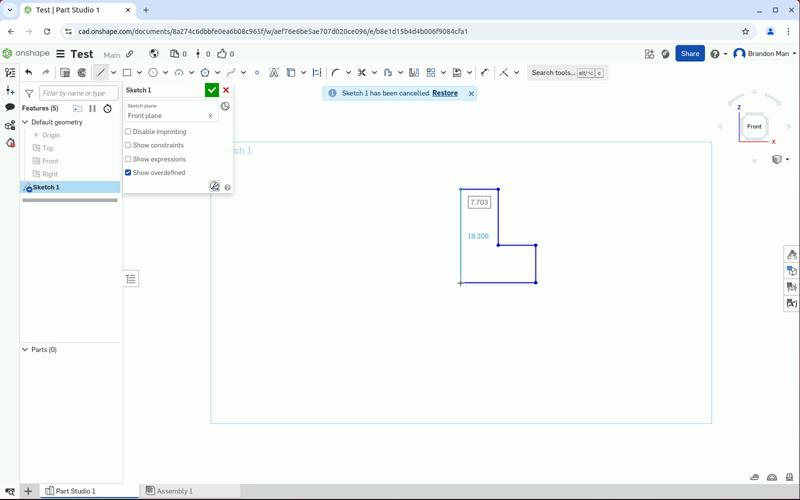
key_up(shift)
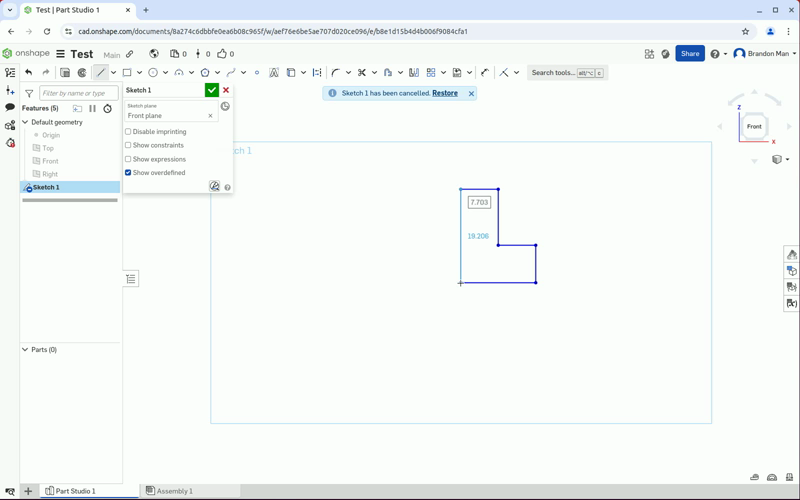
click(460, 282)
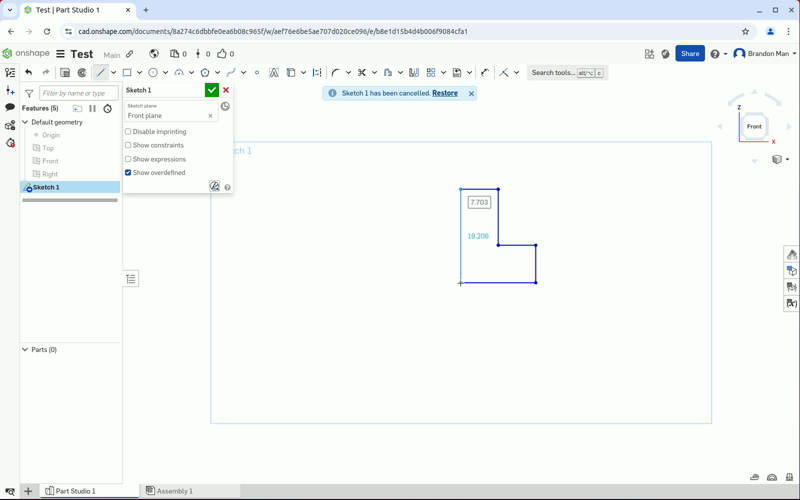
key(esc)
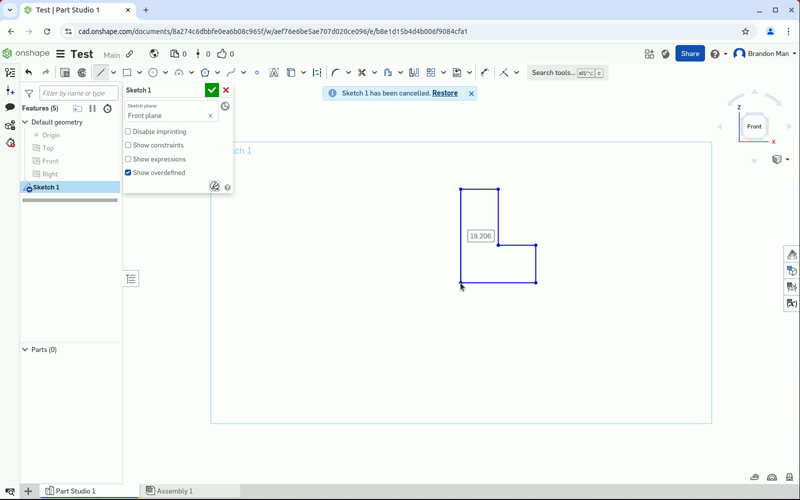
mouse_move(501, 268)
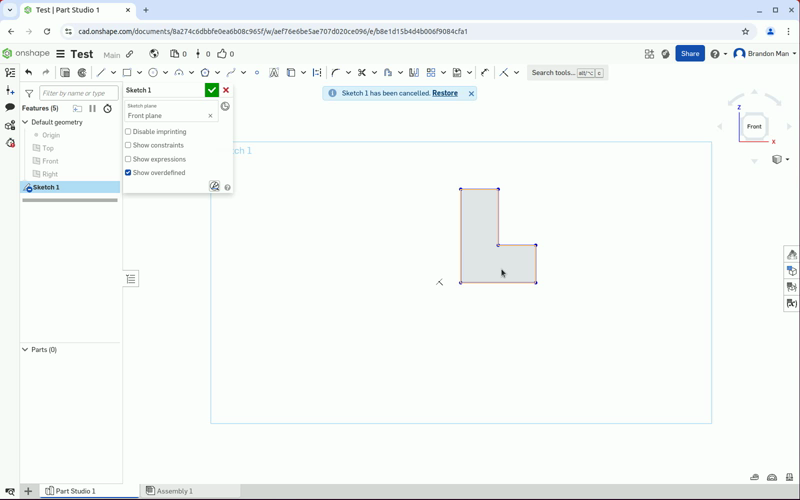
click(501, 268)
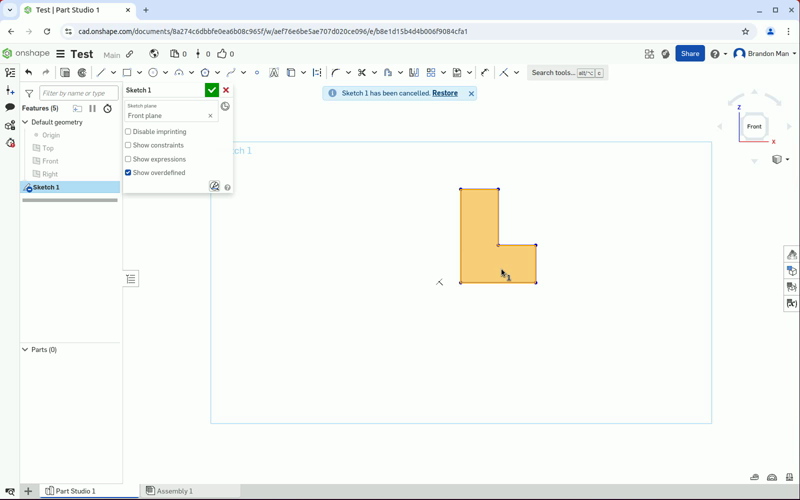
mouse_move(73, 352)
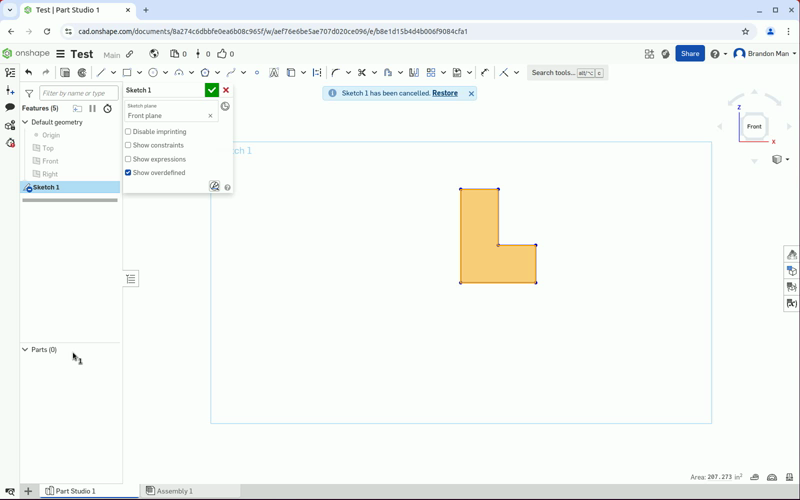
key(shift+y)
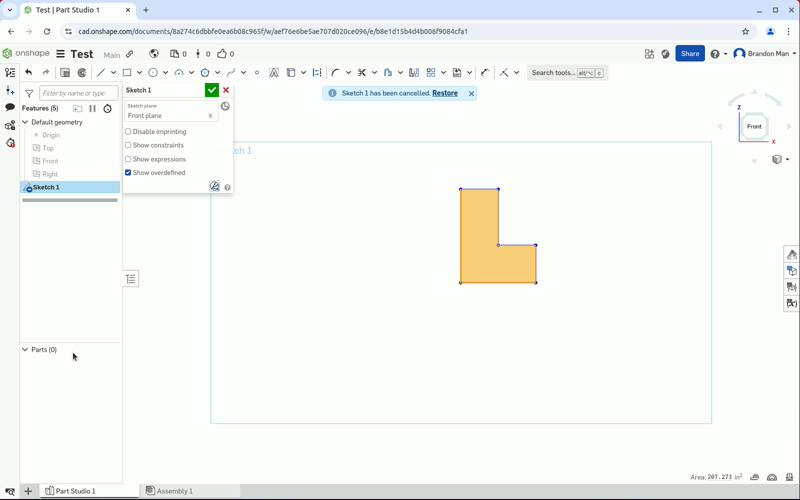
key(shift+e)
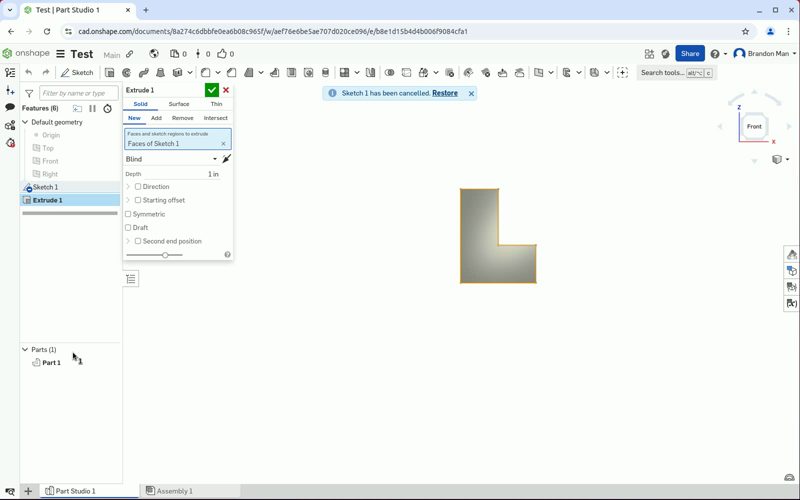
mouse_move(143, 106)
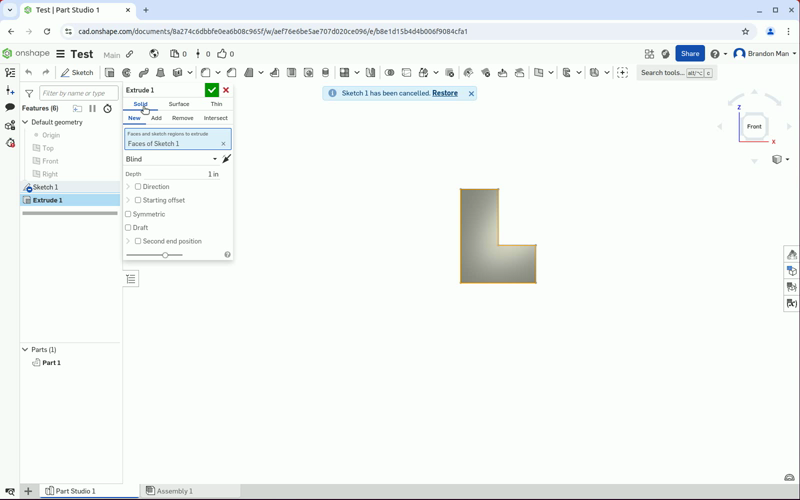
click(143, 106)
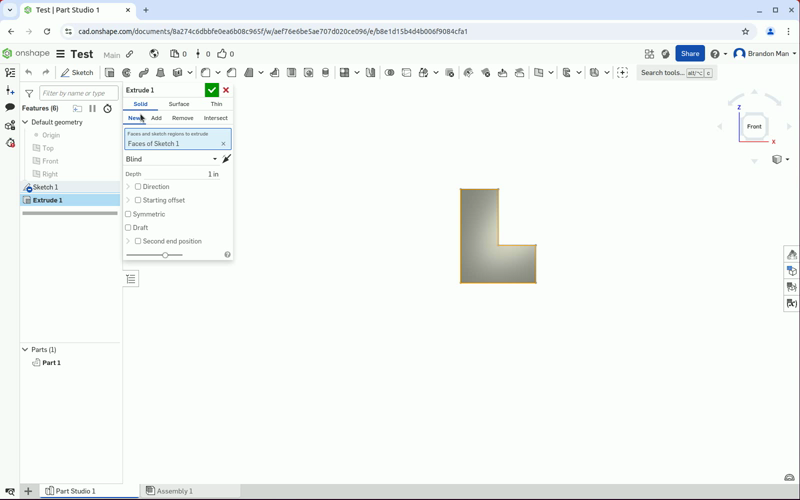
mouse_move(137, 120)
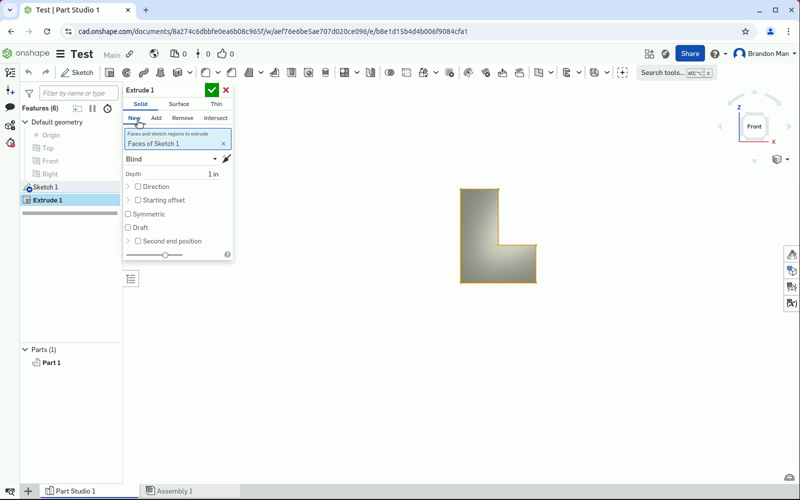
click(137, 120)
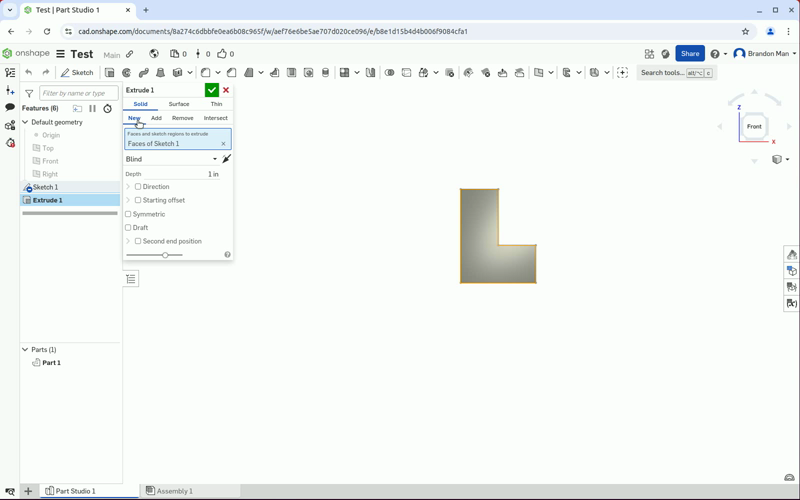
key(tab, 4)
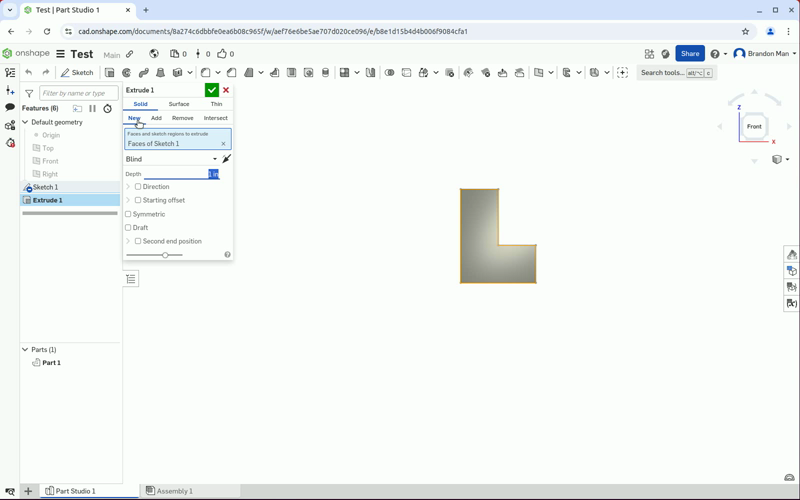
text(23.108)
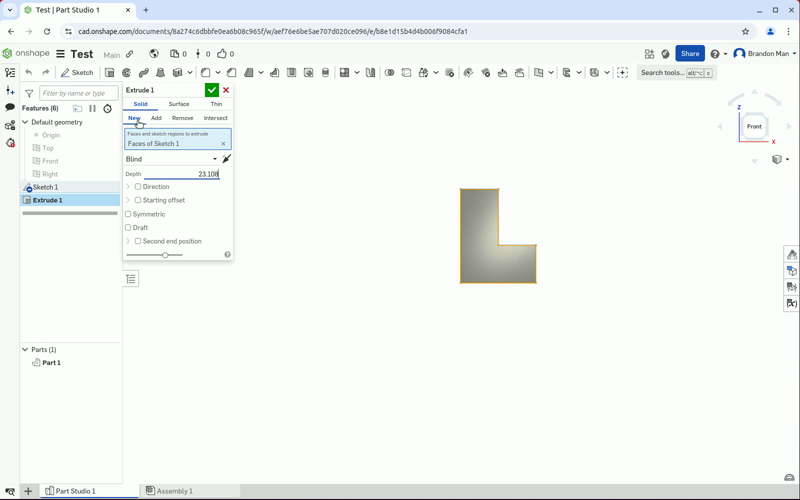
key(enter)
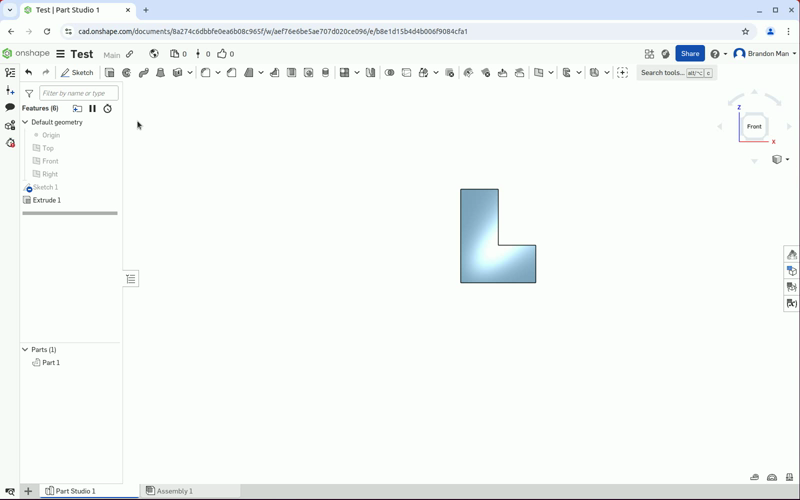
key(shift+h)
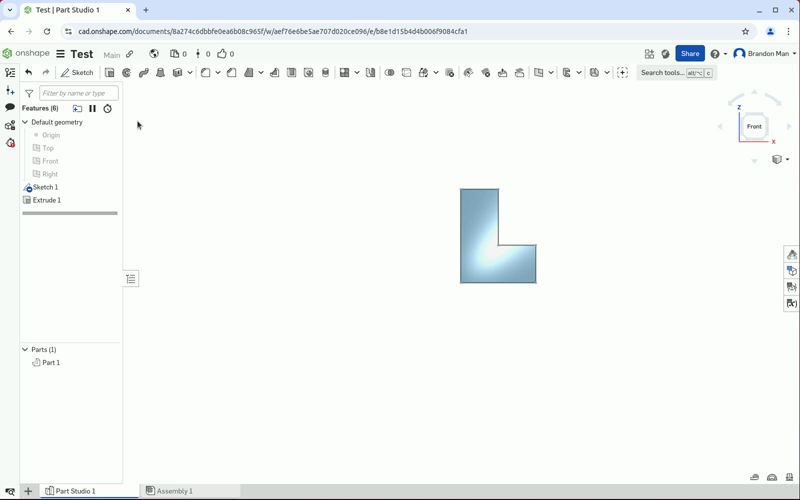
key(shift+h)
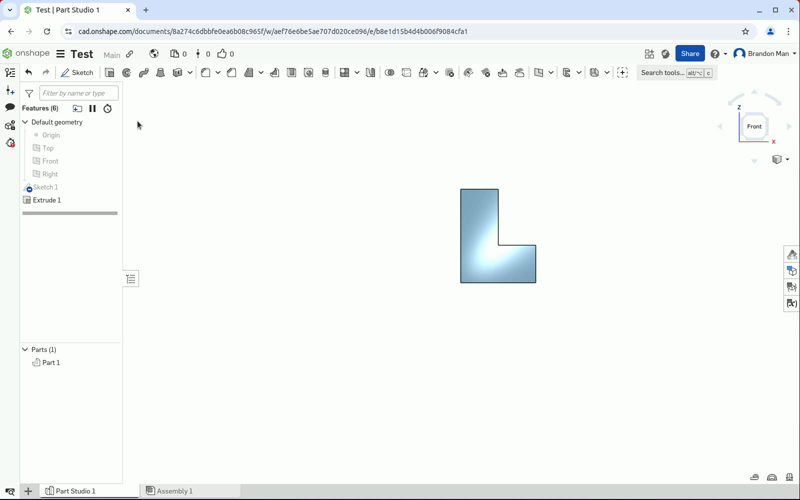
mouse_move(73, 189)
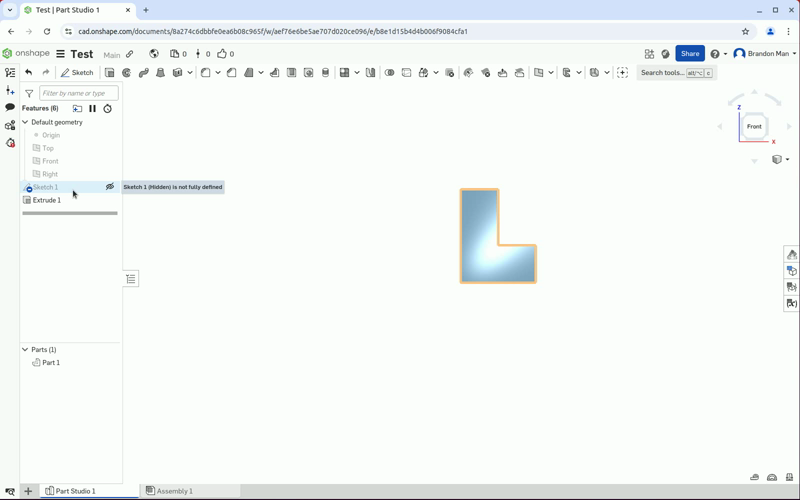
click(73, 189)
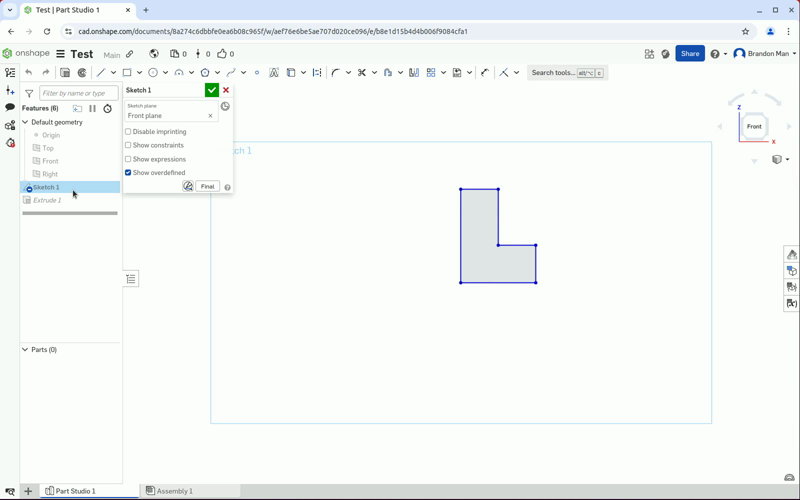
mouse_move(229, 92)
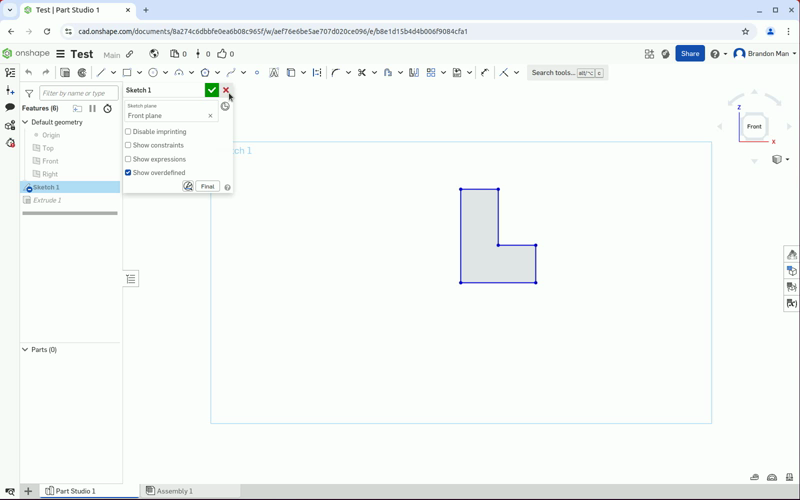
click(229, 92)
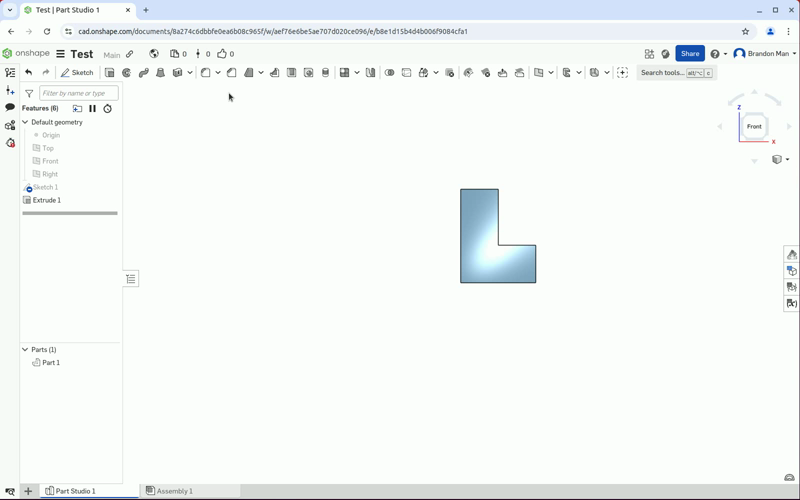
mouse_move(73, 352)
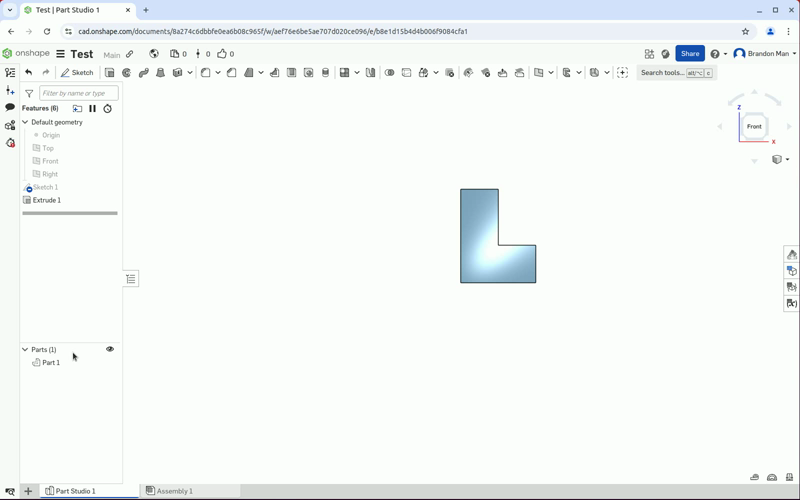
key(y)
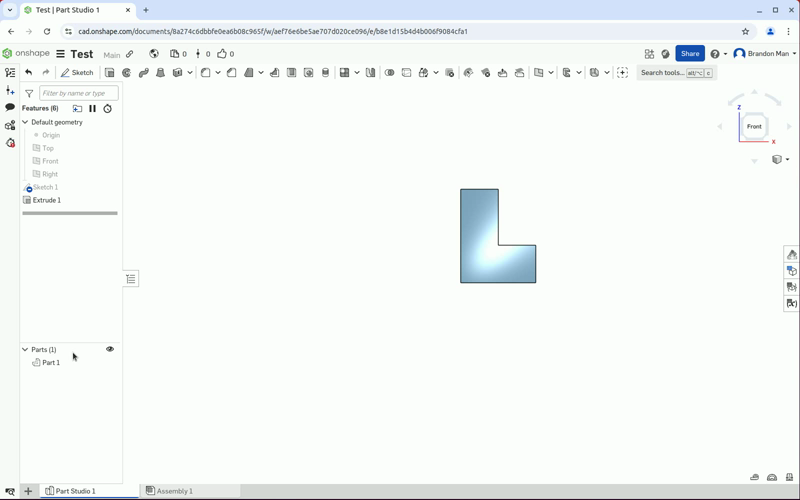
key(shift+p)
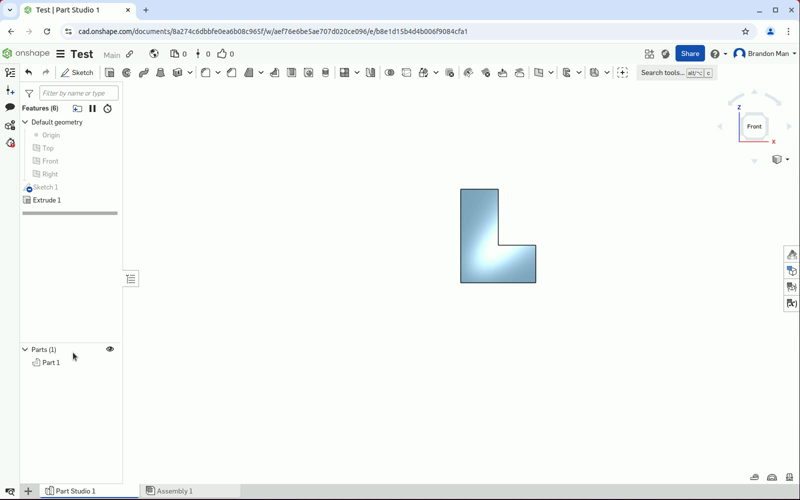
key(space)
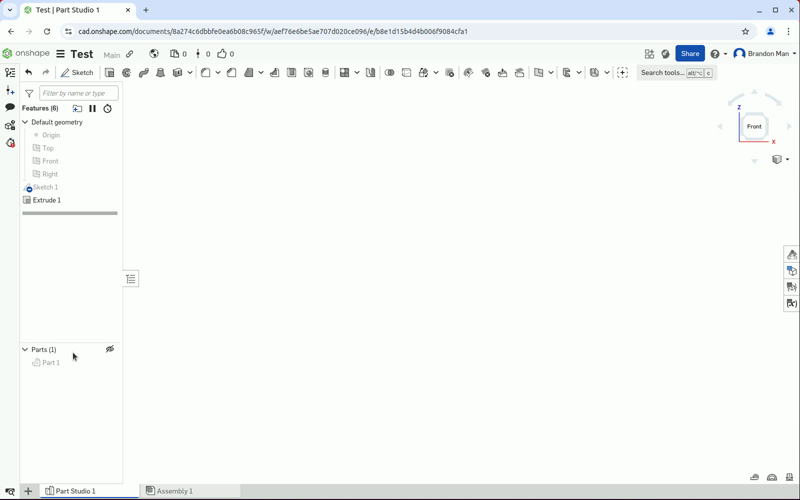
key_down(shift)
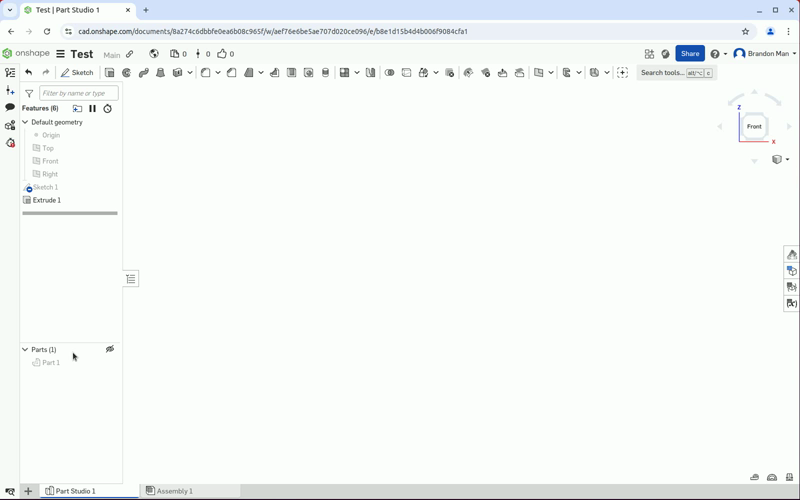
key(left)
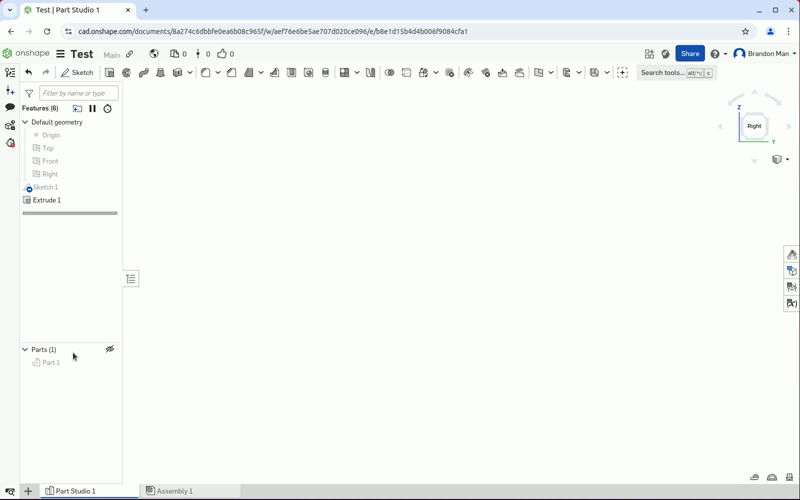
key_up(shift)
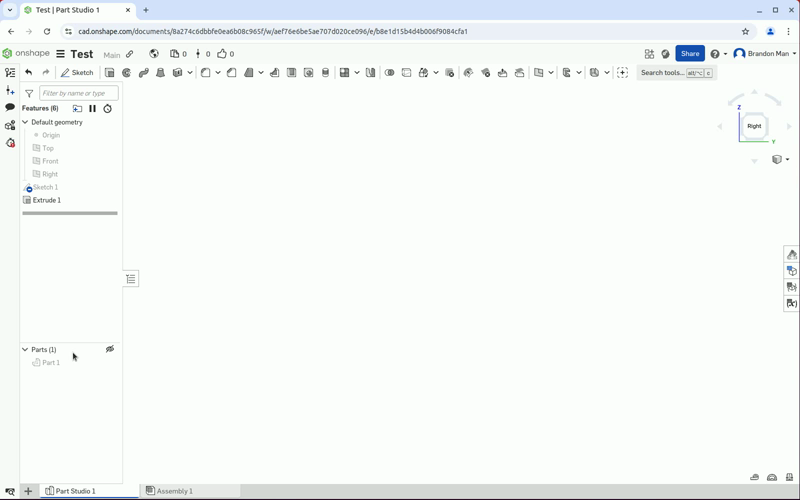
mouse_move(73, 352)
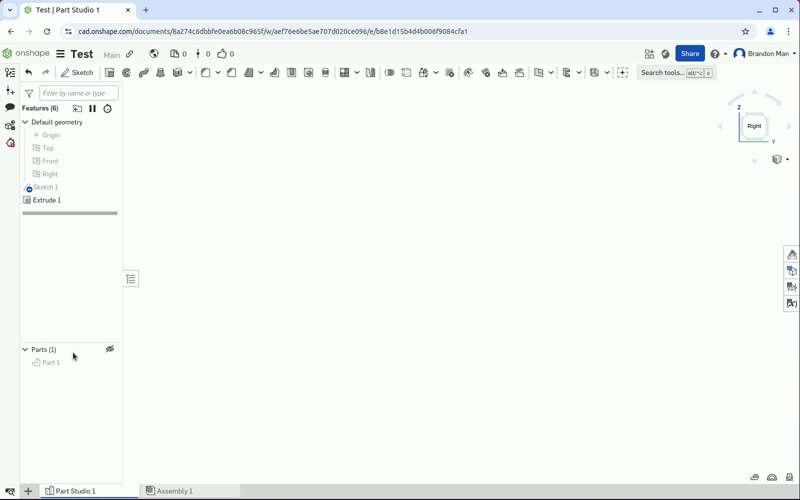
key(shift+y)
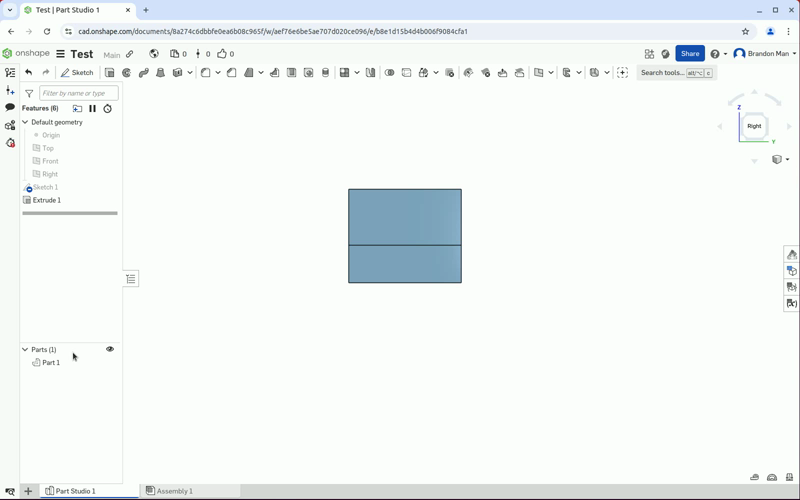
mouse_move(541, 75)
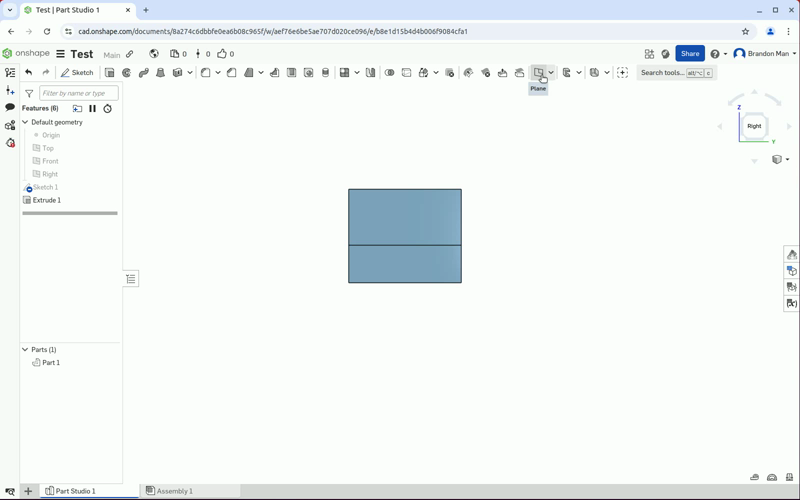
click(541, 75)
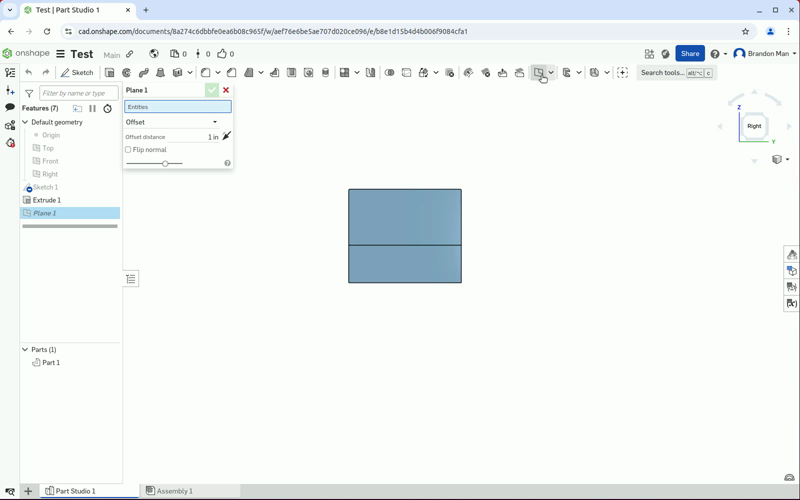
mouse_move(73, 176)
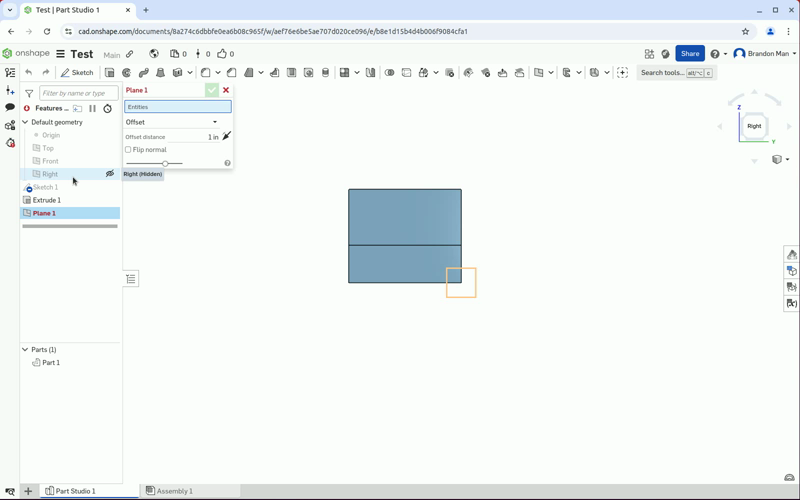
click(73, 176)
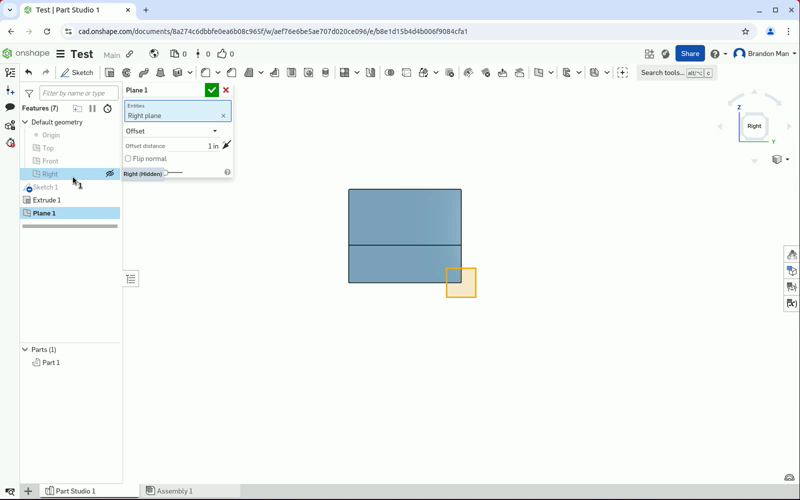
key(tab, 2)
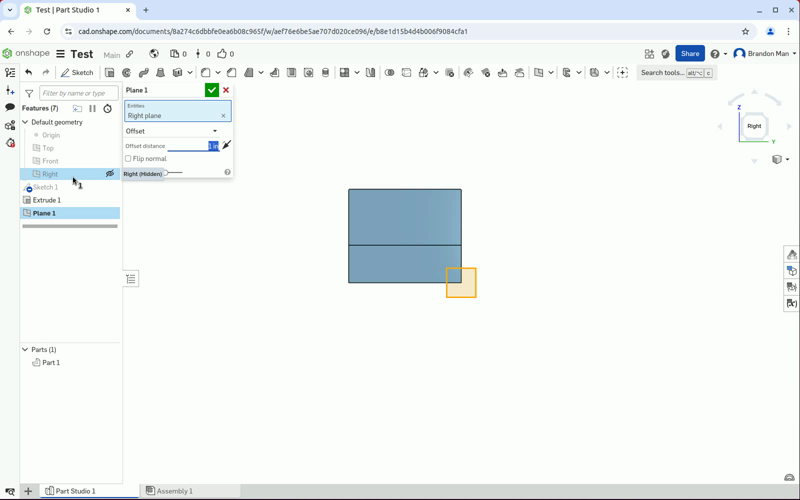
text(7.703)
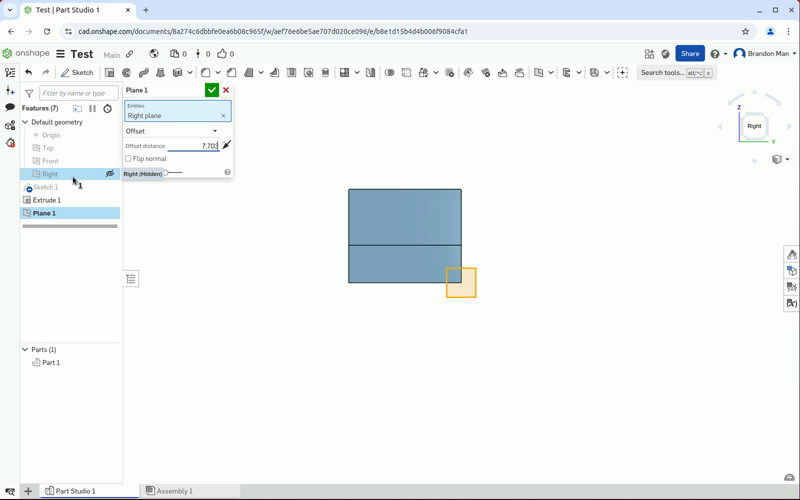
key(enter, 2)
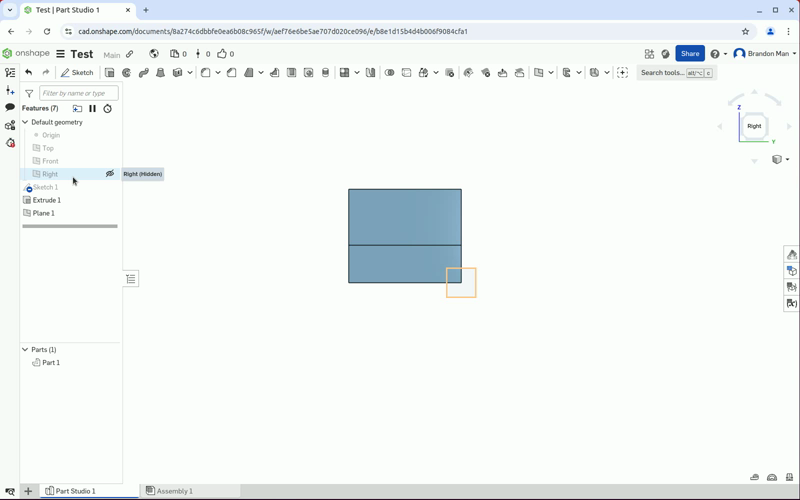
key(shift+s)
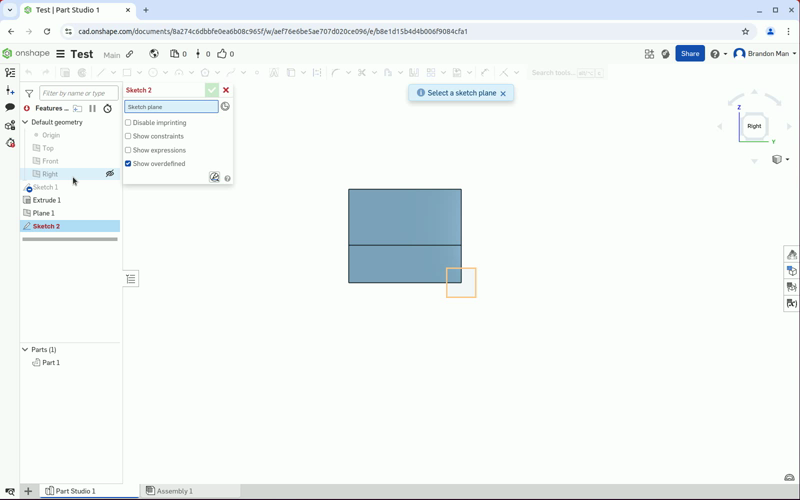
mouse_move(73, 215)
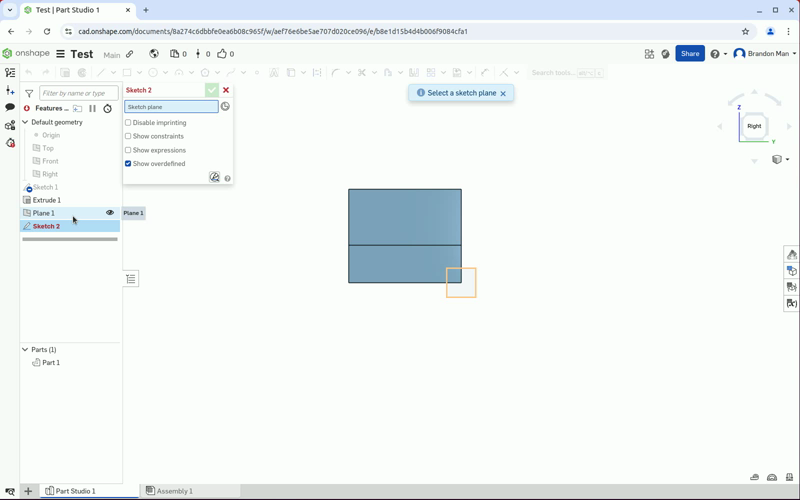
click(73, 215)
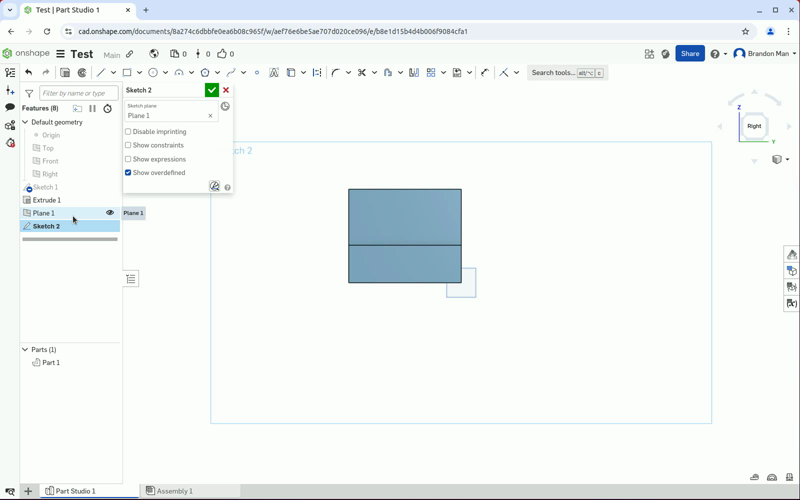
mouse_move(73, 352)
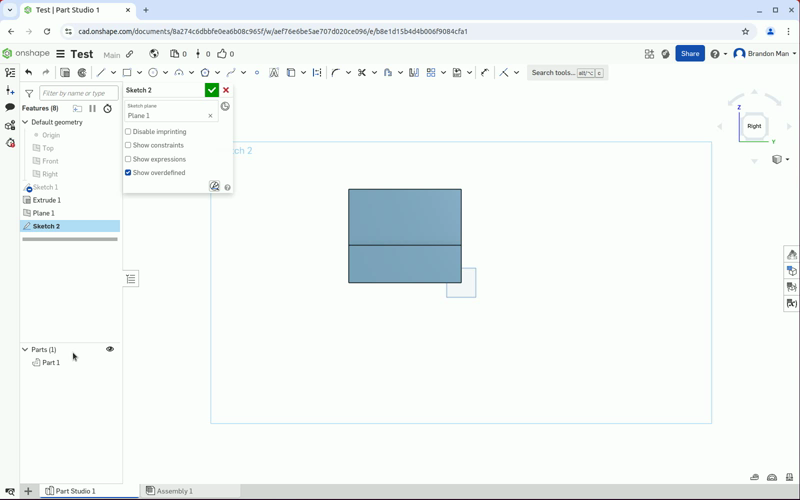
key(y)
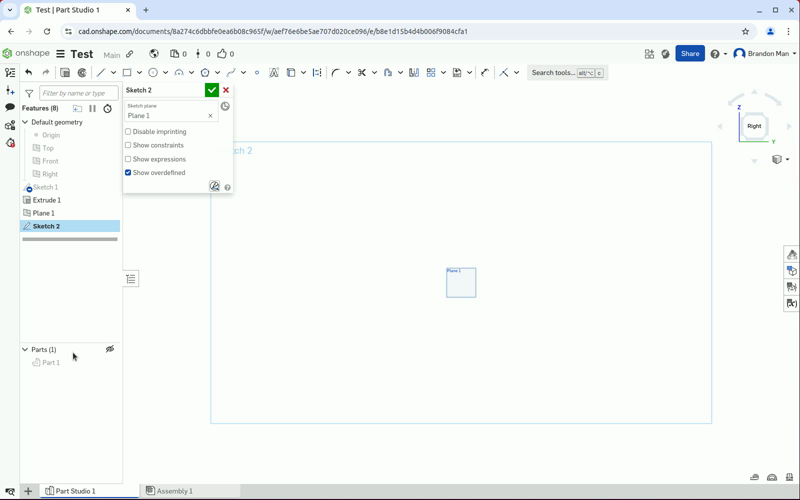
key(l)
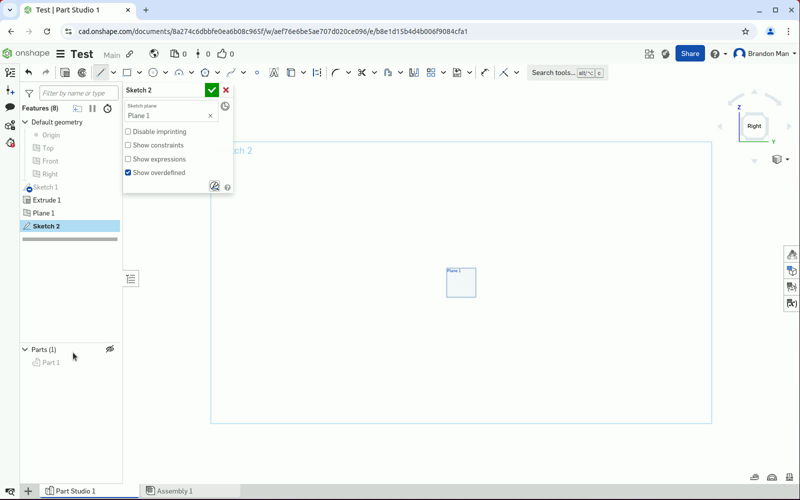
key_down(shift)
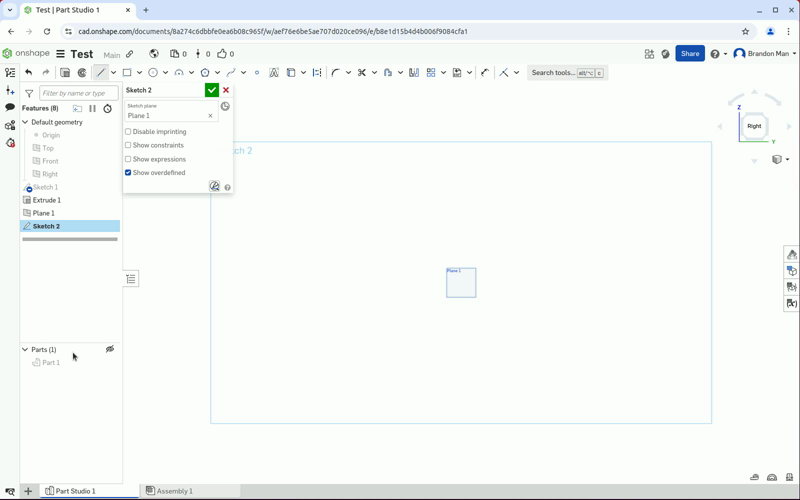
mouse_move(385, 226)
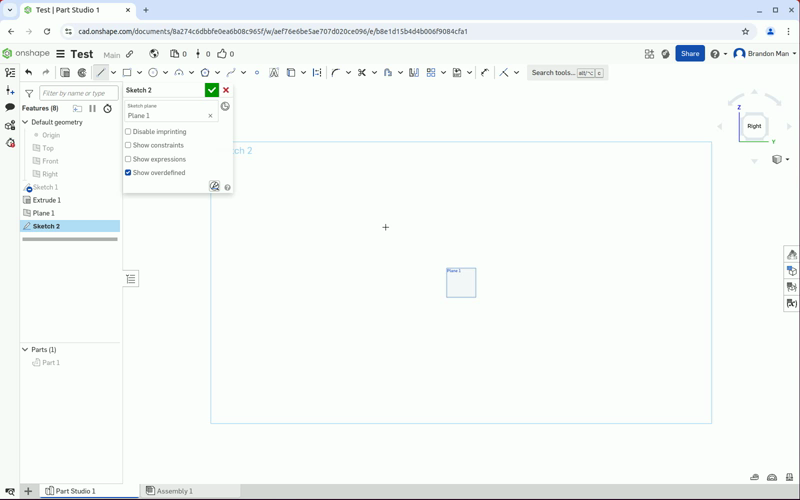
click(385, 226)
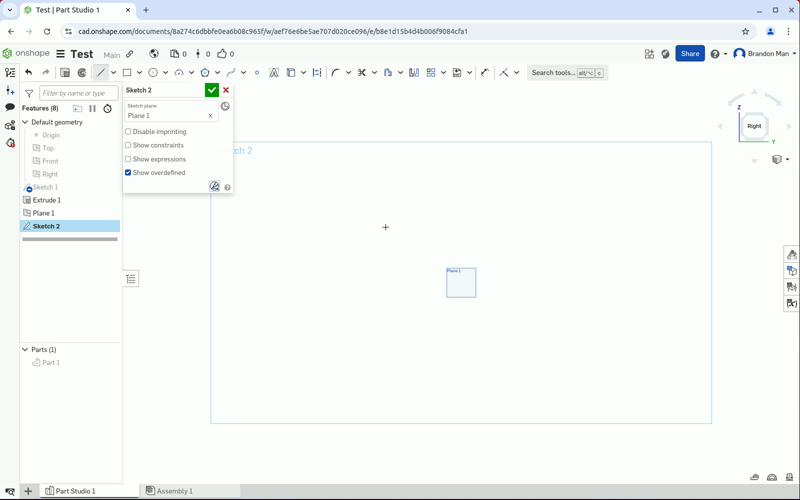
key_up(shift)
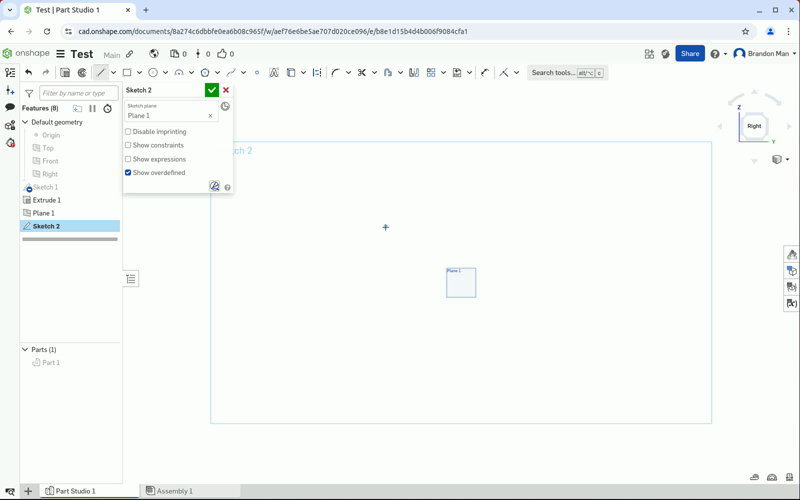
key_down(shift)
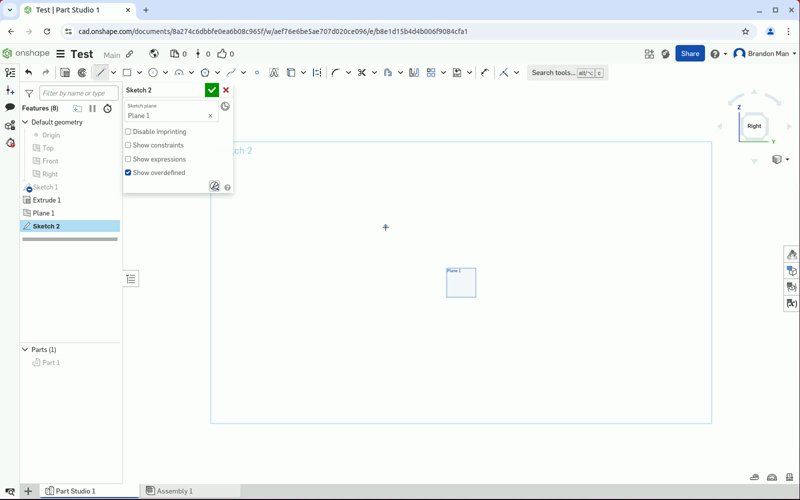
mouse_move(415, 226)
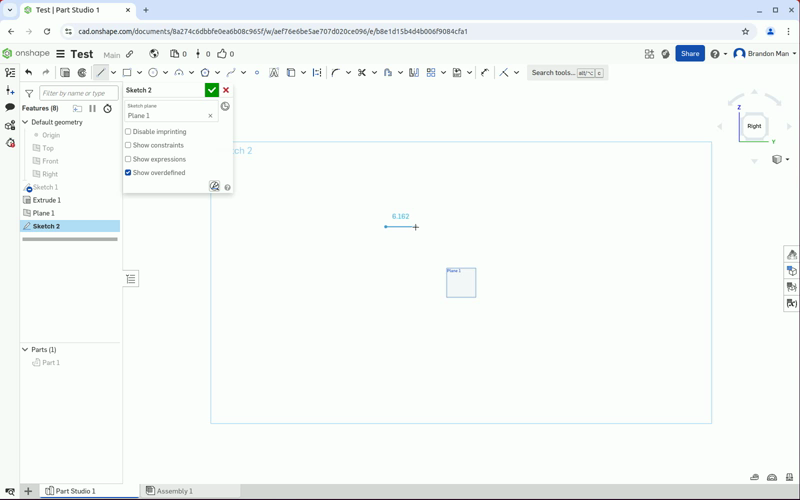
mouse_move(424, 226)
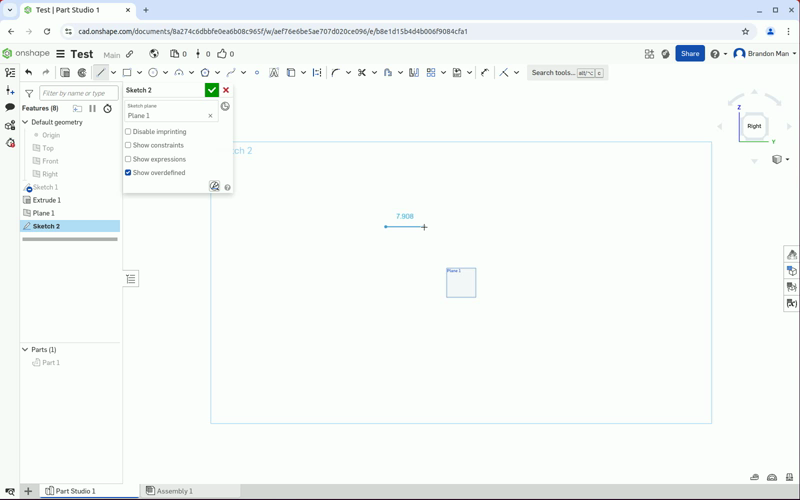
click(424, 226)
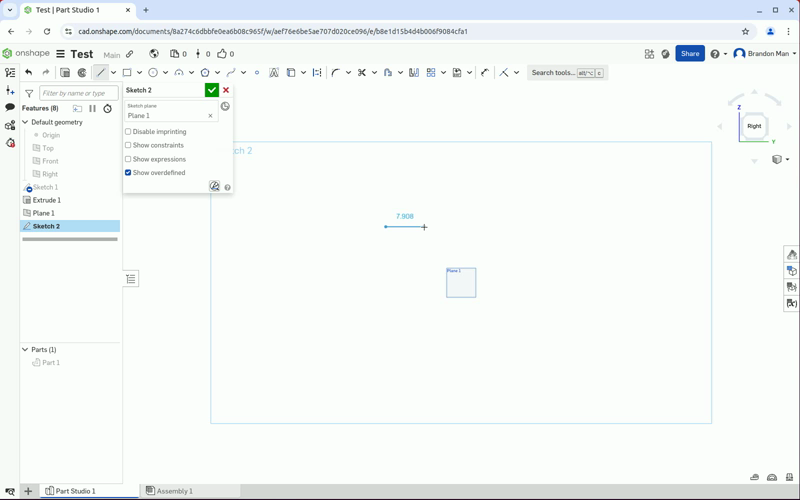
key_up(shift)
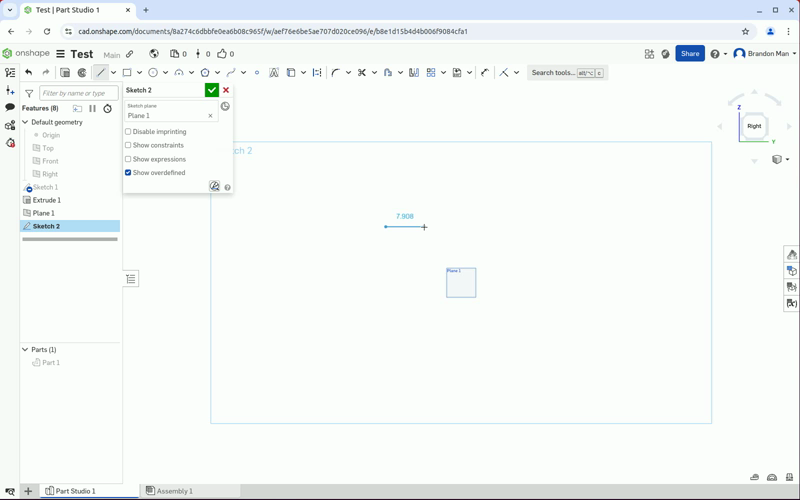
key_down(shift)
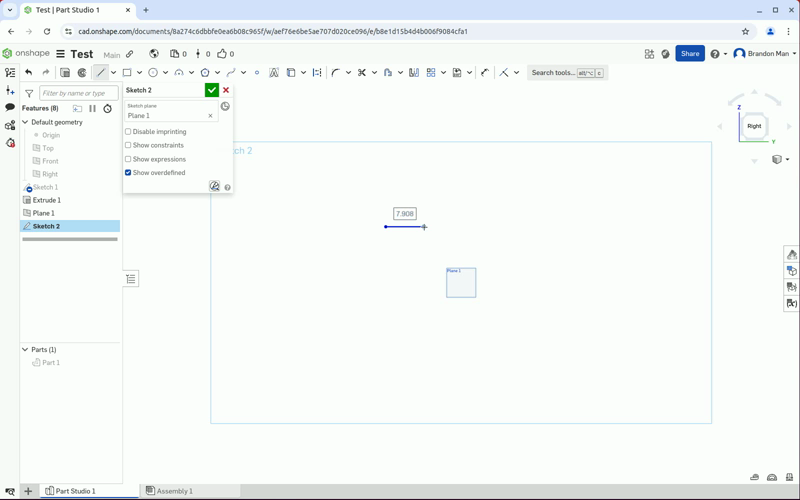
mouse_move(454, 226)
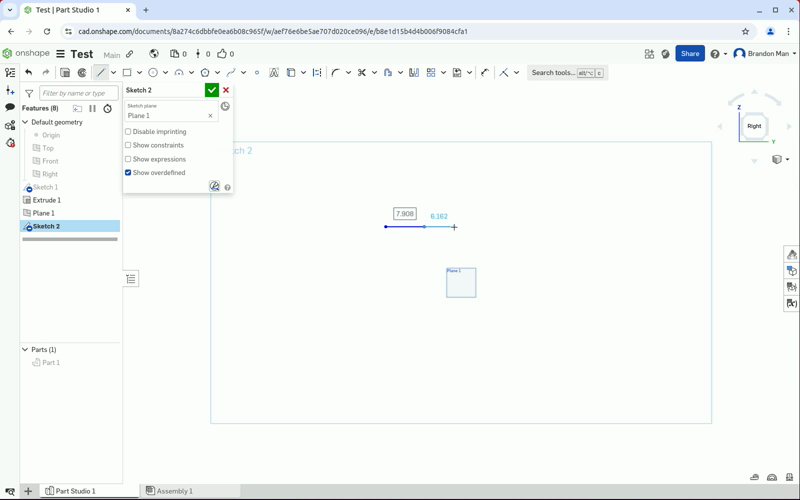
mouse_move(424, 188)
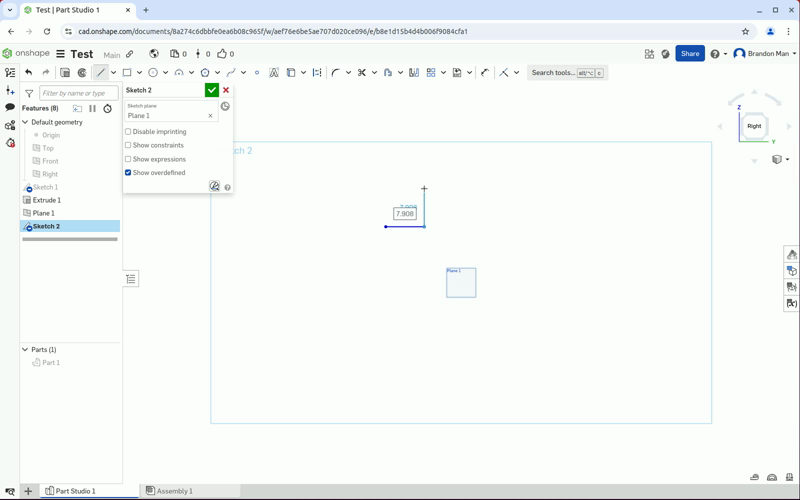
click(424, 188)
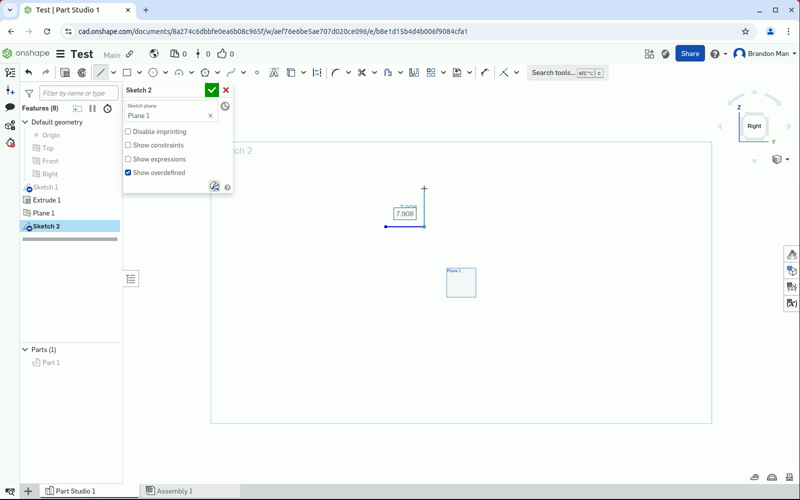
key_up(shift)
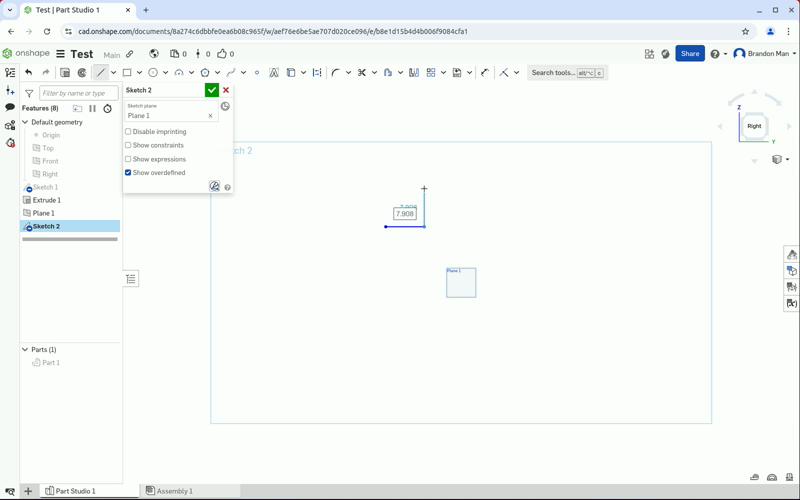
key_down(shift)
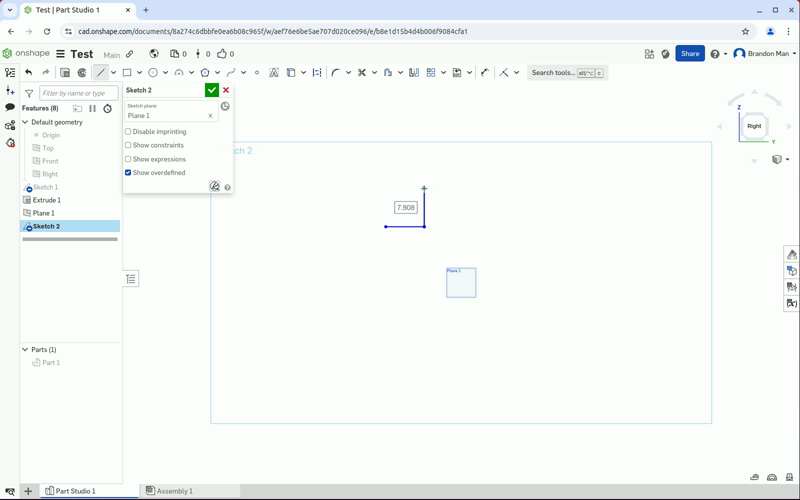
mouse_move(454, 188)
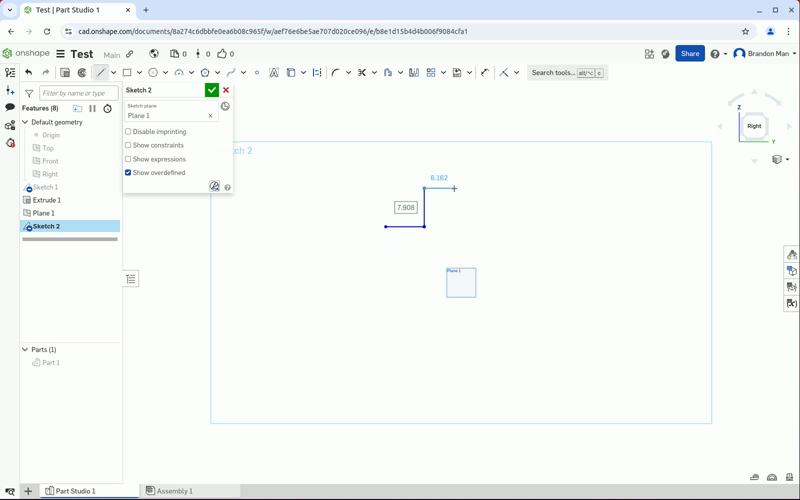
mouse_move(385, 188)
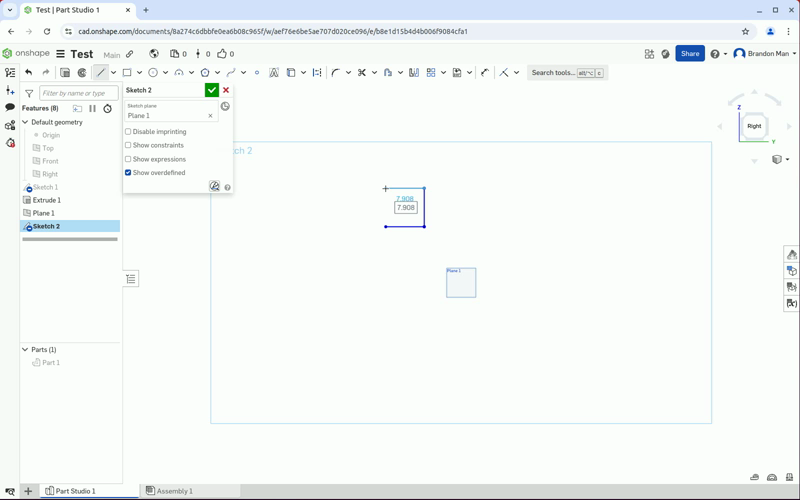
click(385, 188)
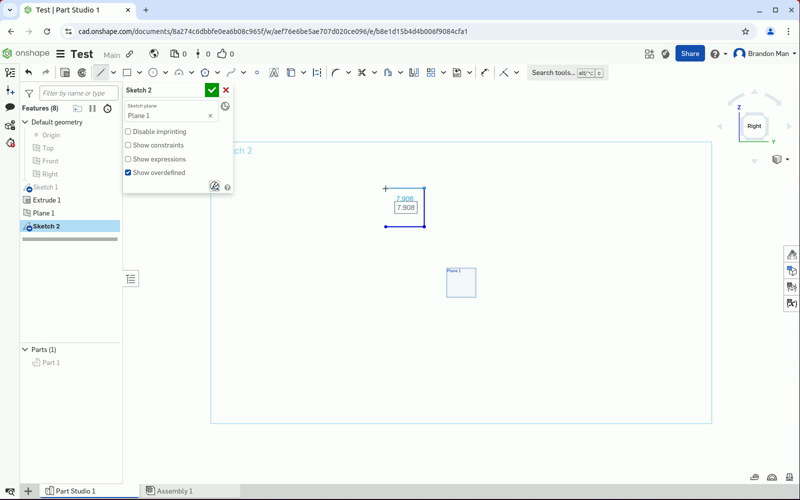
key_up(shift)
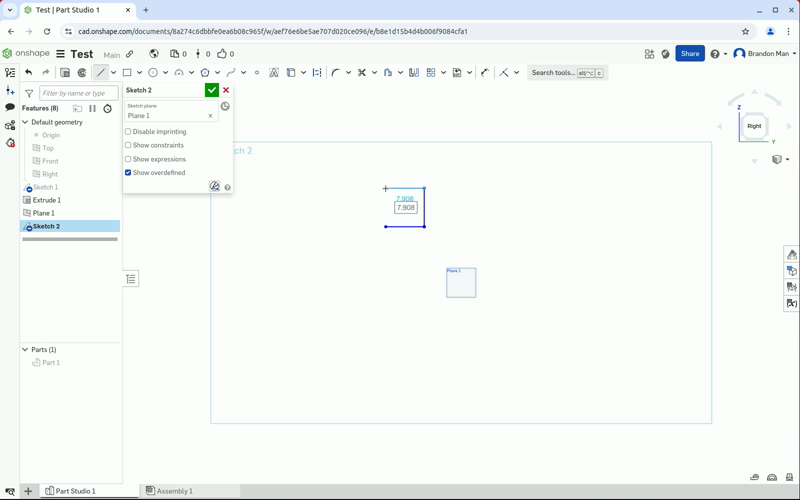
mouse_move(415, 188)
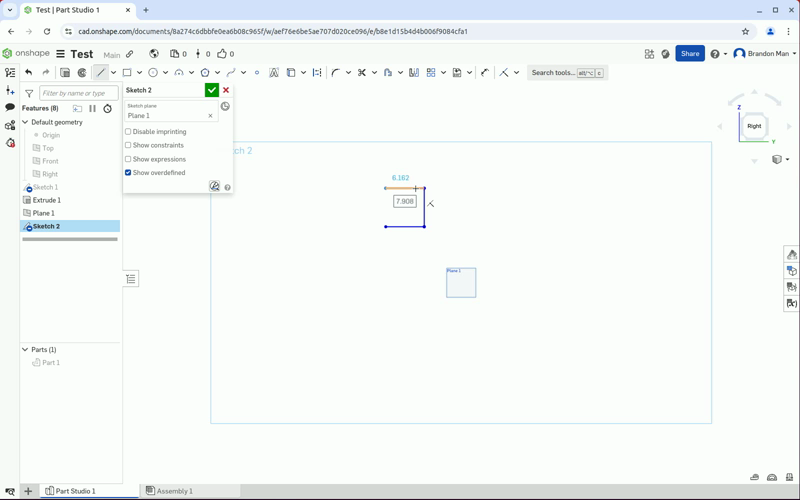
key_down(shift)
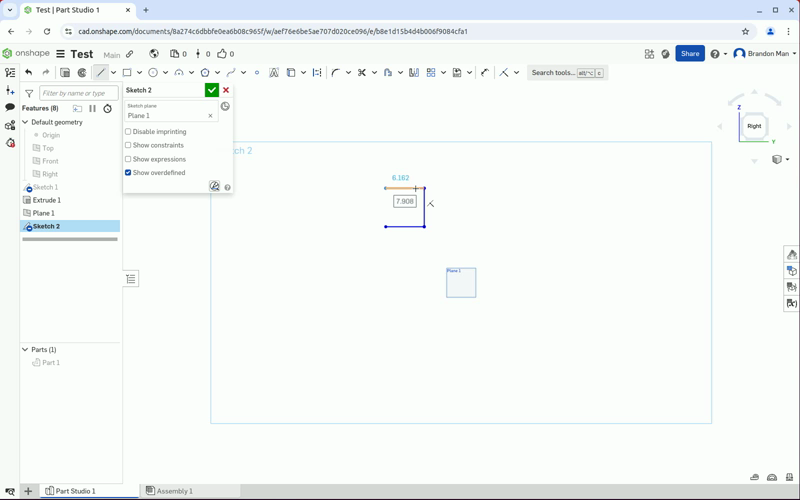
mouse_move(385, 226)
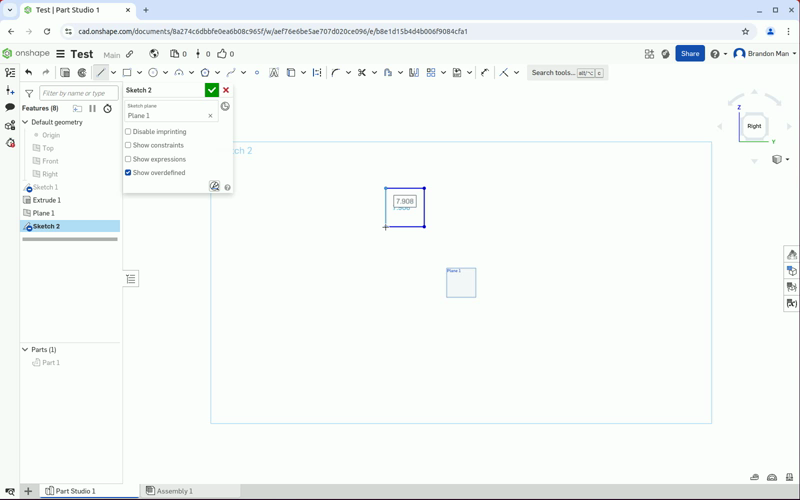
key_up(shift)
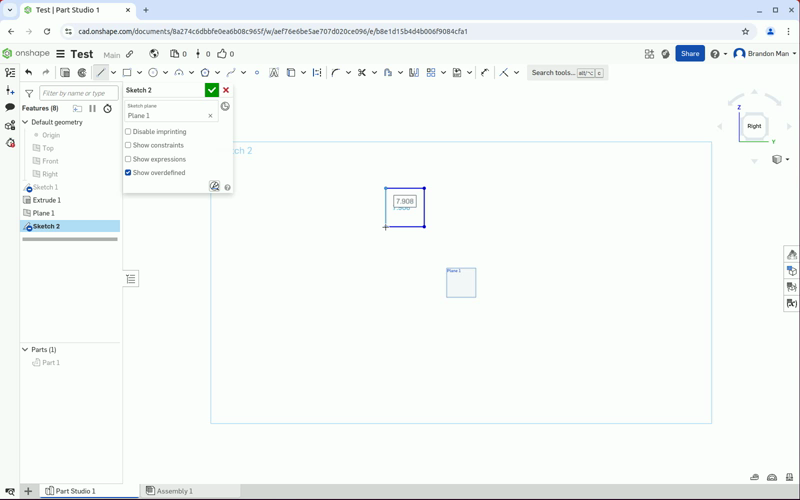
click(385, 226)
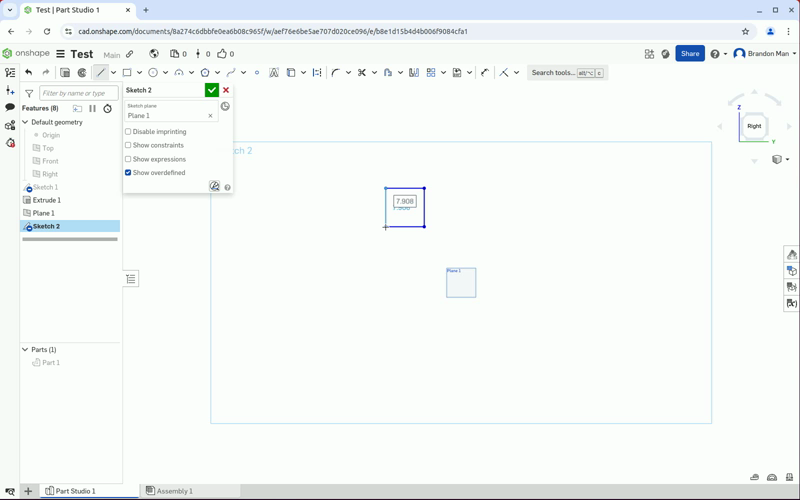
key(esc)
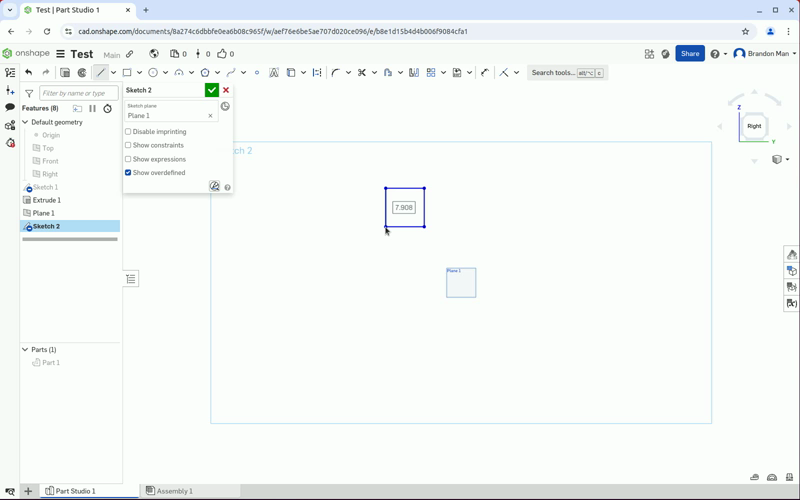
mouse_move(417, 197)
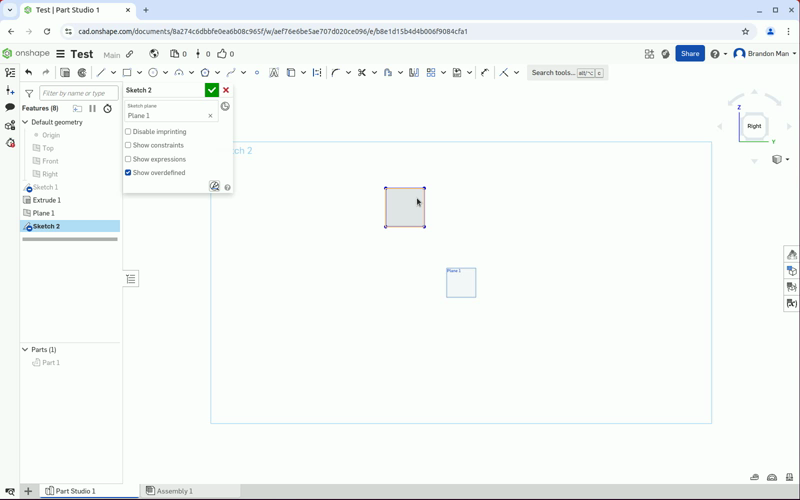
scroll(6)
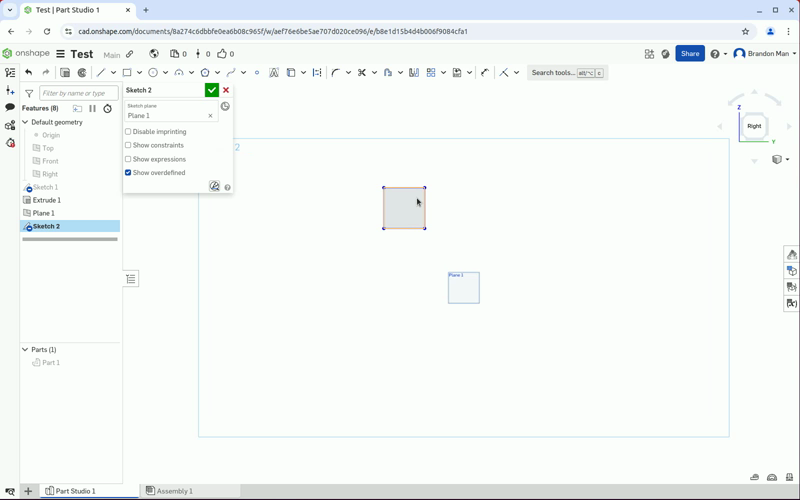
scroll(6)
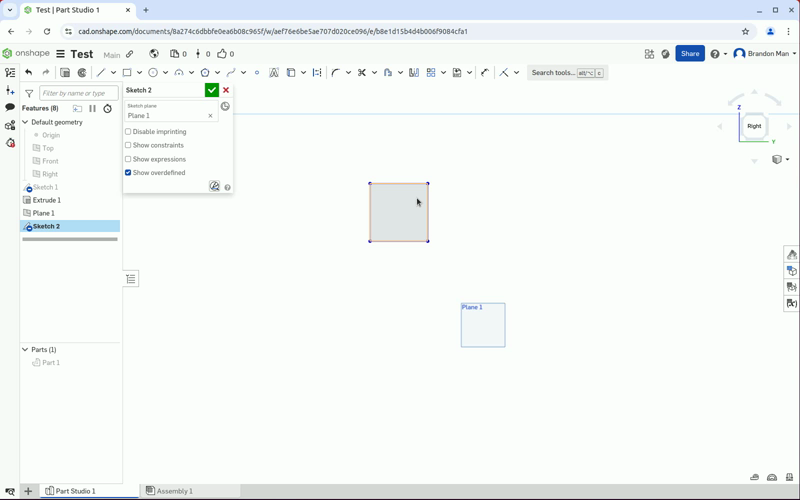
scroll(6)
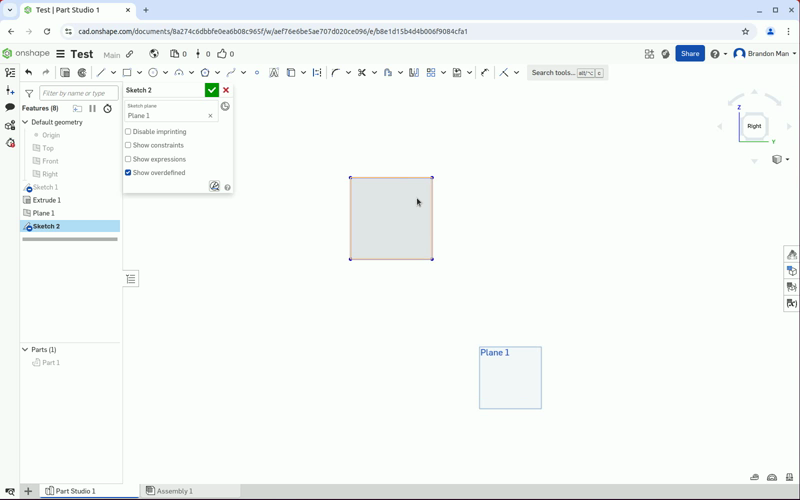
scroll(6)
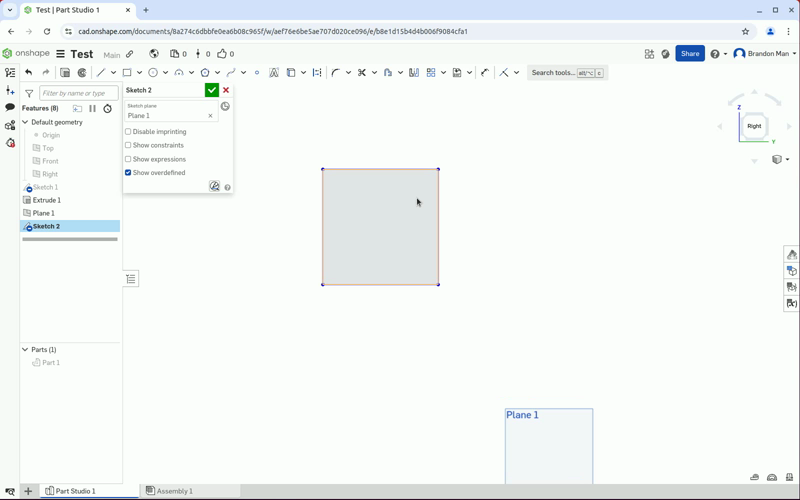
scroll(6)
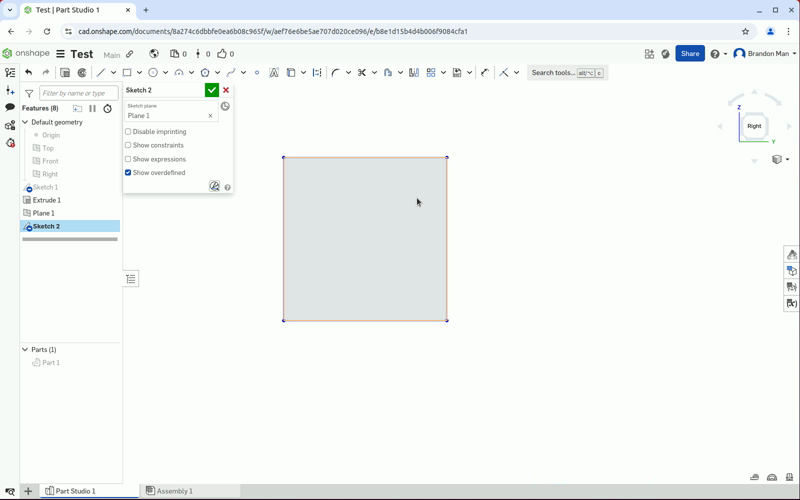
scroll(6)
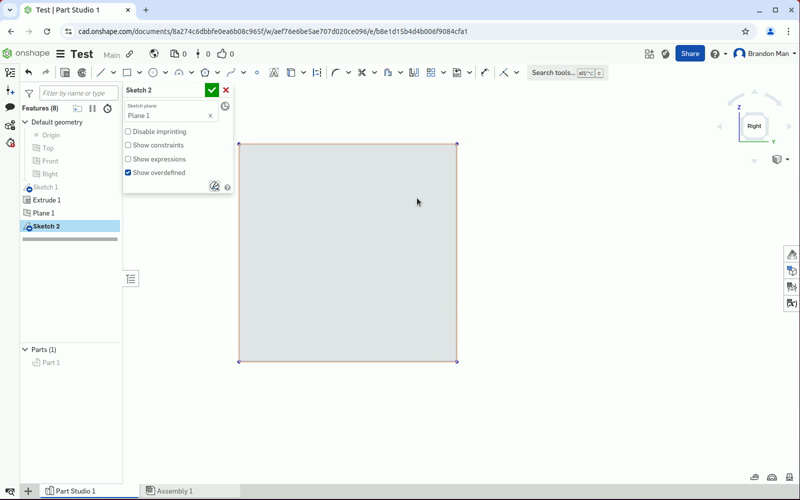
scroll(6)
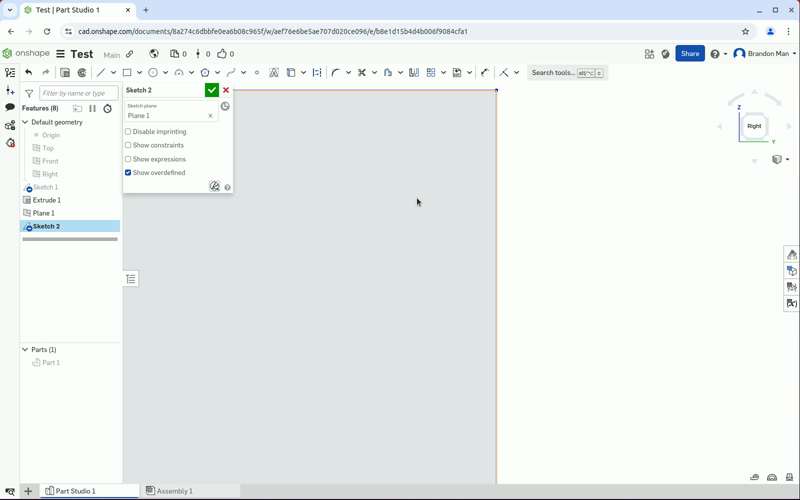
click(417, 197)
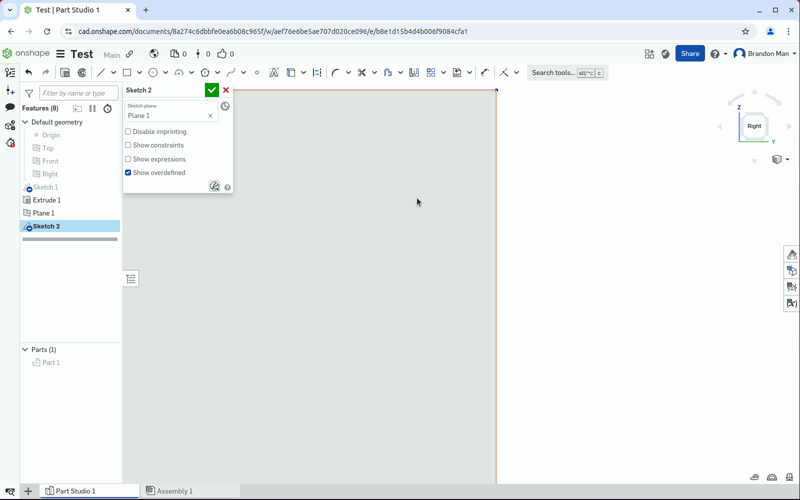
scroll(-6)
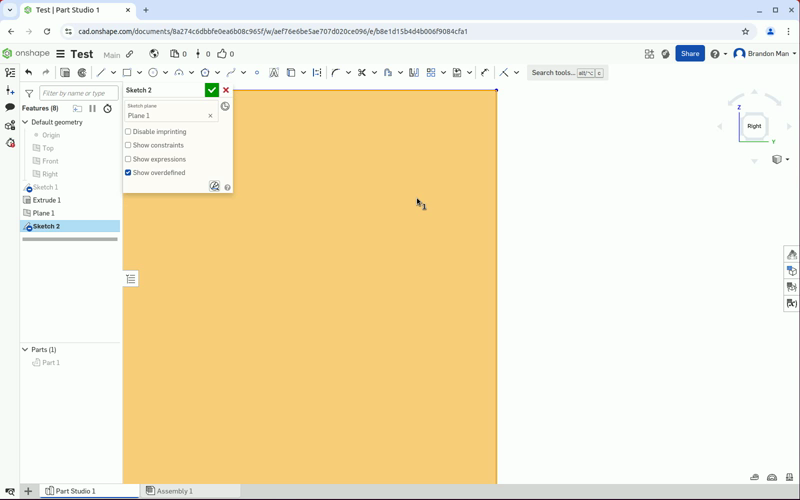
scroll(-6)
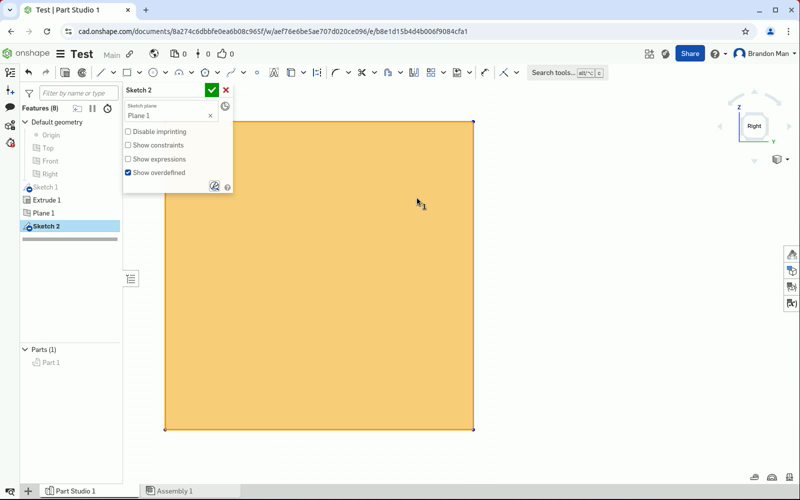
scroll(-6)
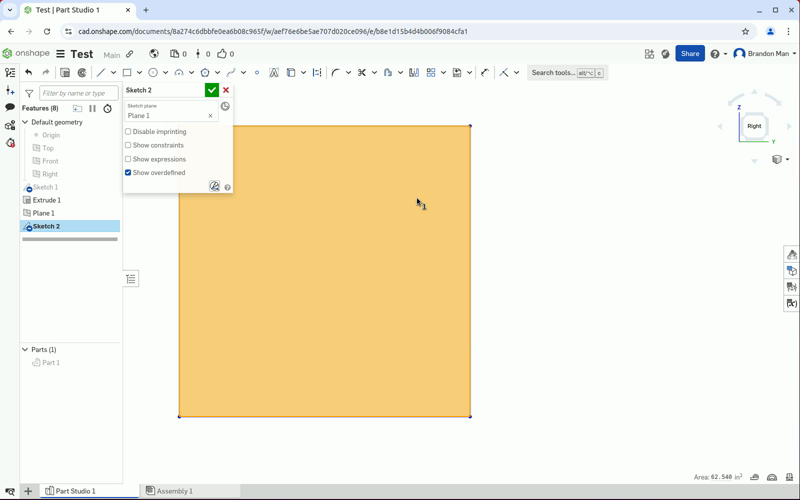
scroll(-6)
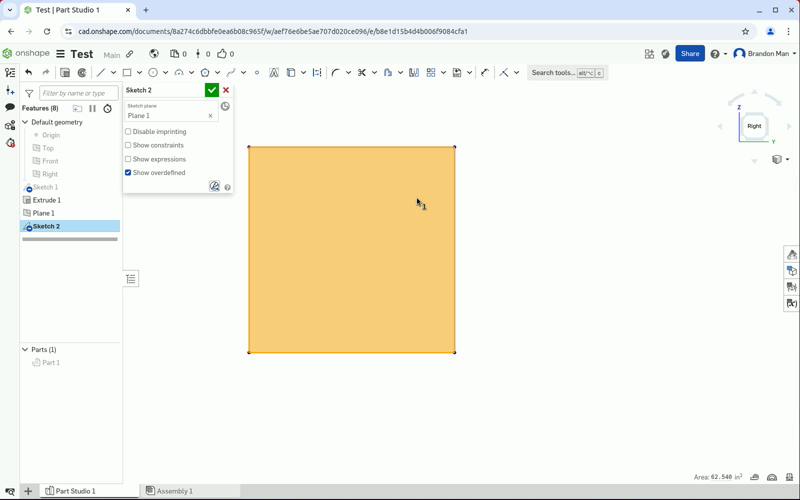
scroll(-6)
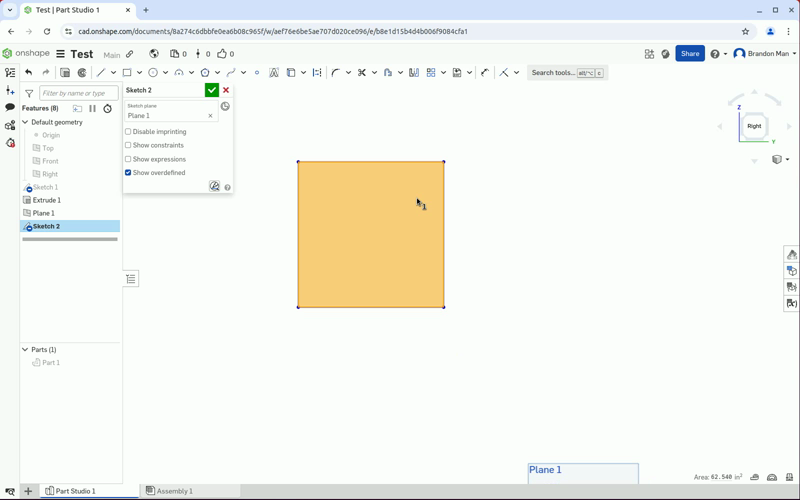
scroll(-6)
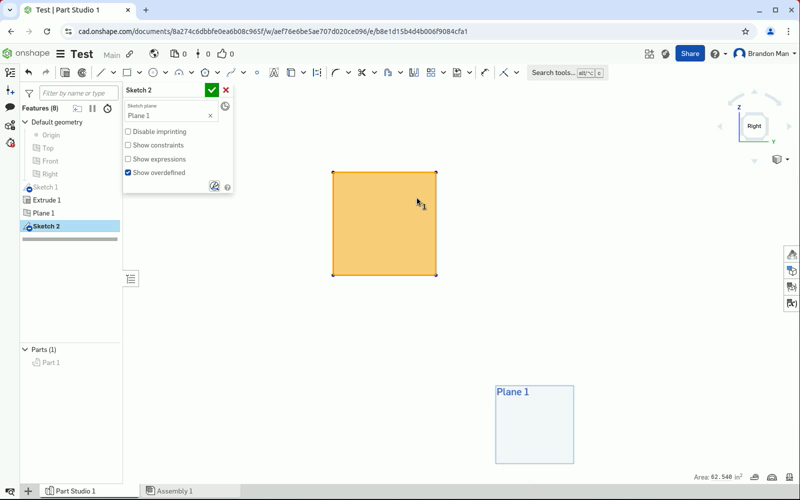
scroll(-6)
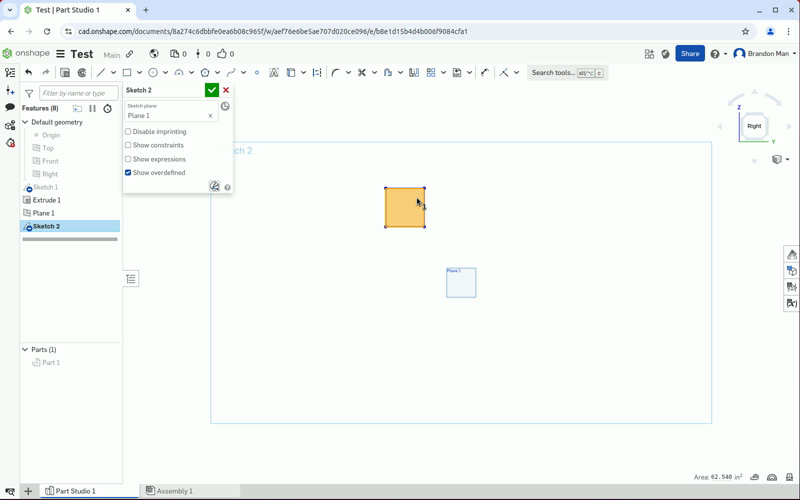
mouse_move(73, 352)
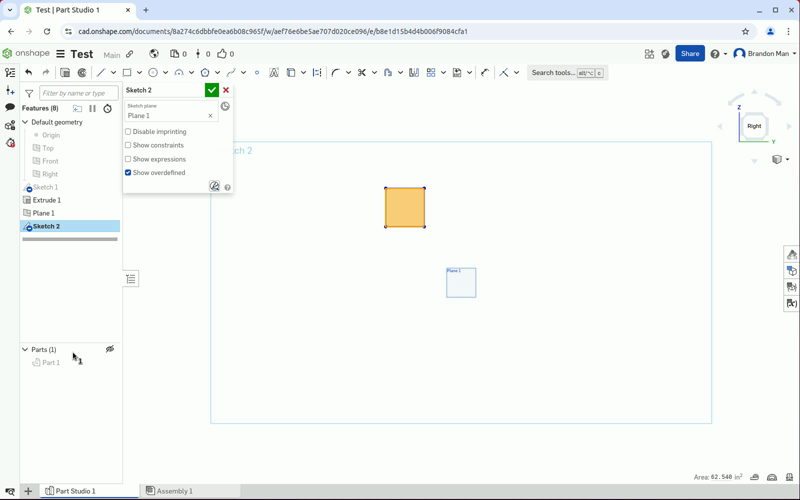
key(shift+y)
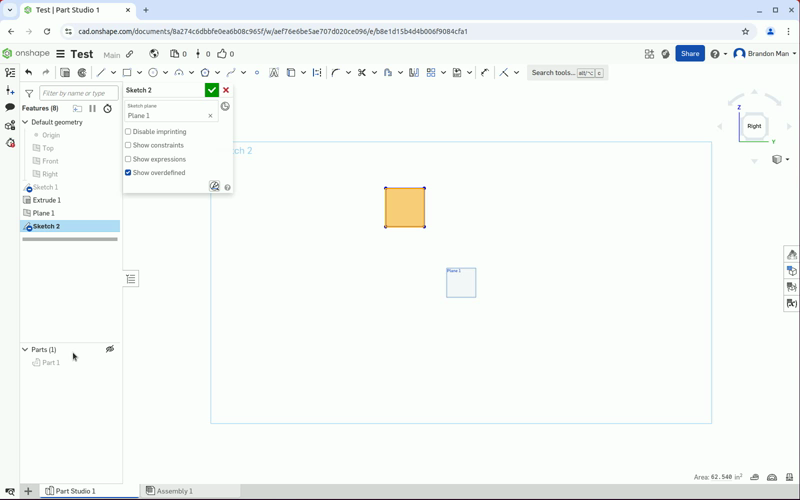
key(shift+e)
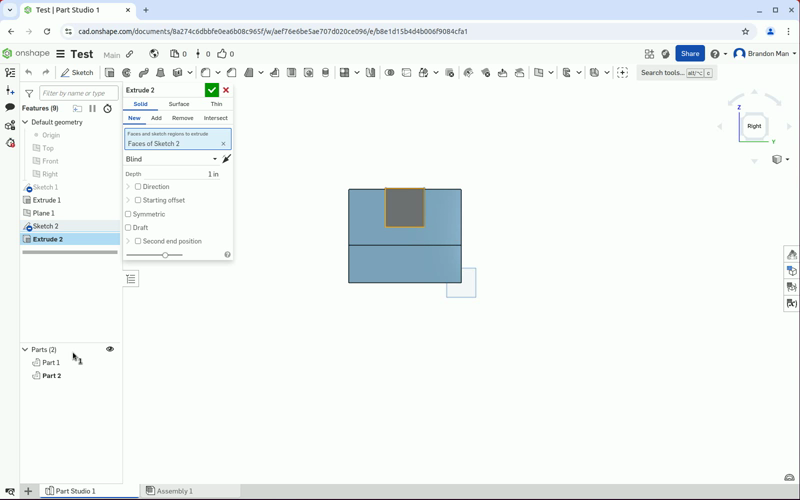
mouse_move(143, 106)
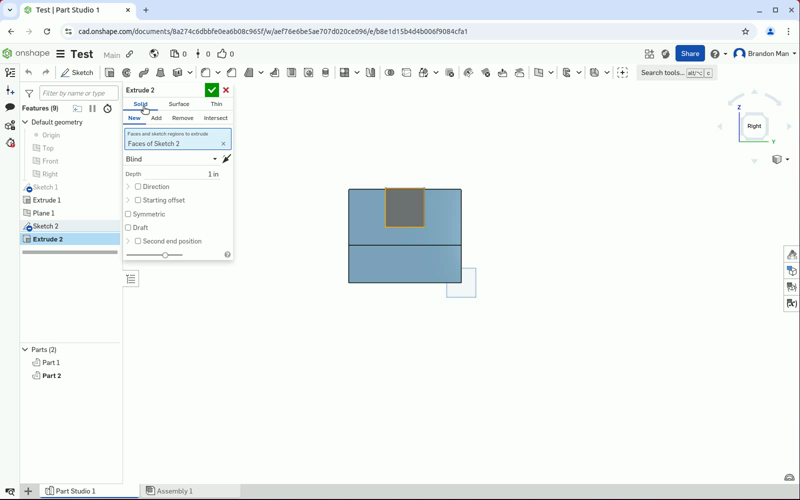
click(143, 106)
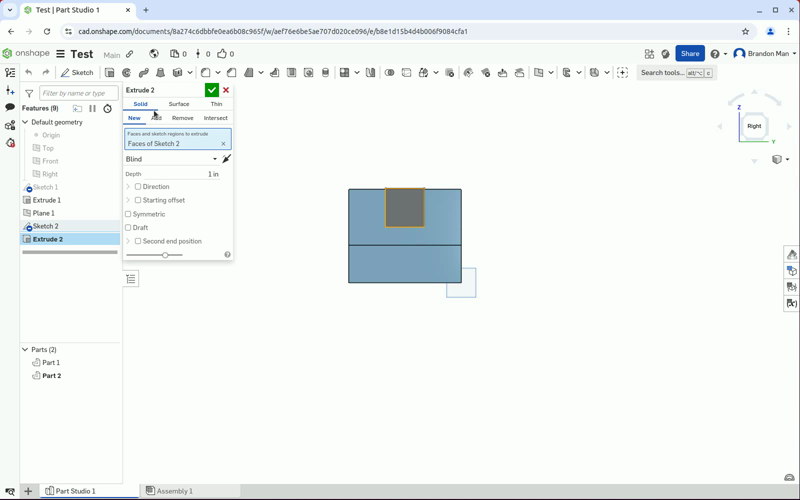
mouse_move(186, 120)
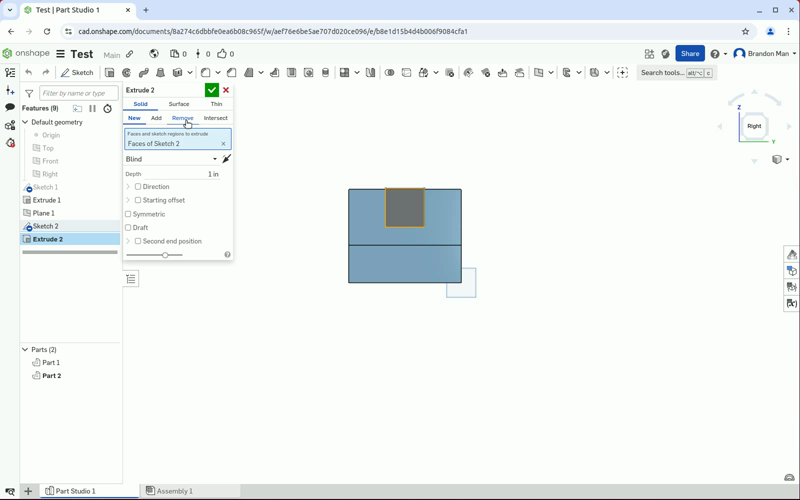
click(186, 120)
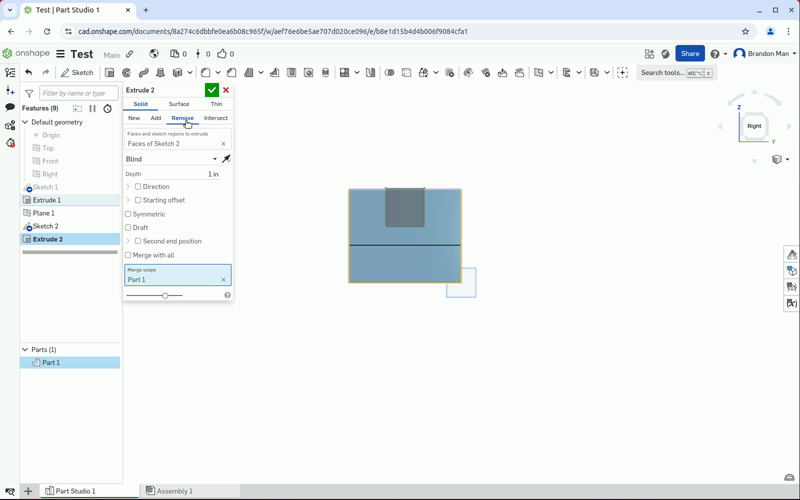
key(tab, 4)
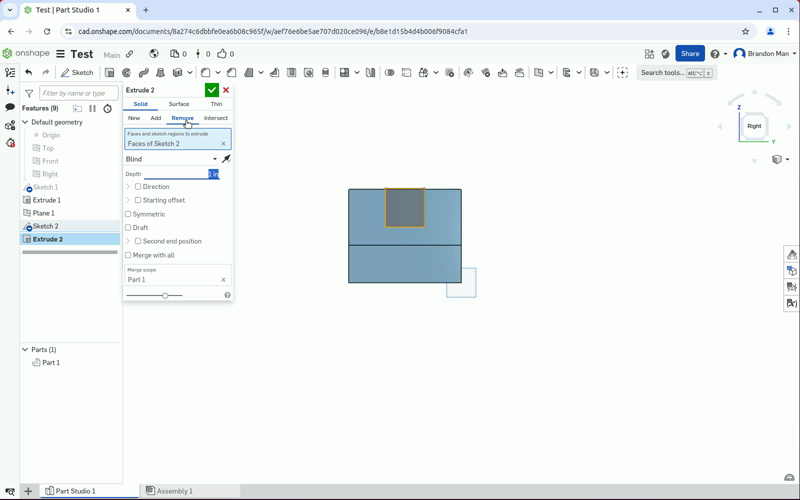
text(7.703)
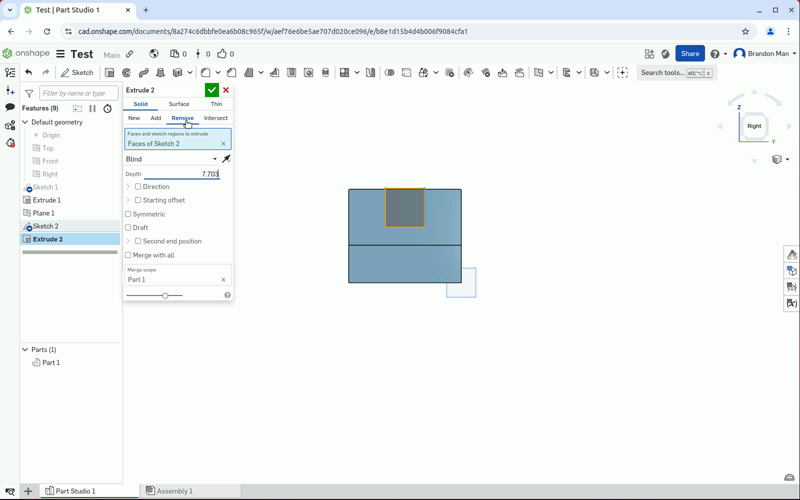
key(tab, 6)
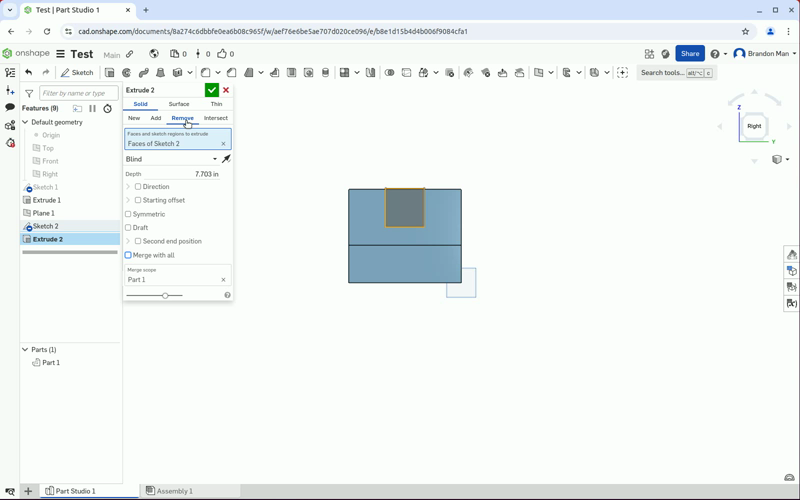
key(space)
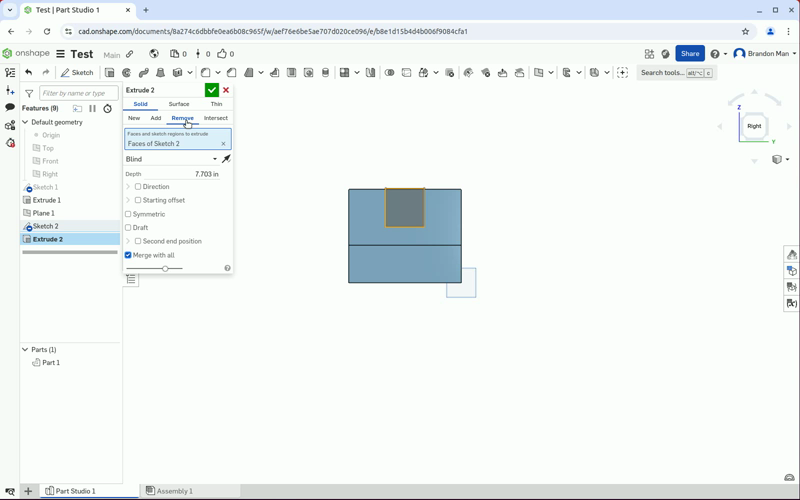
key(enter)
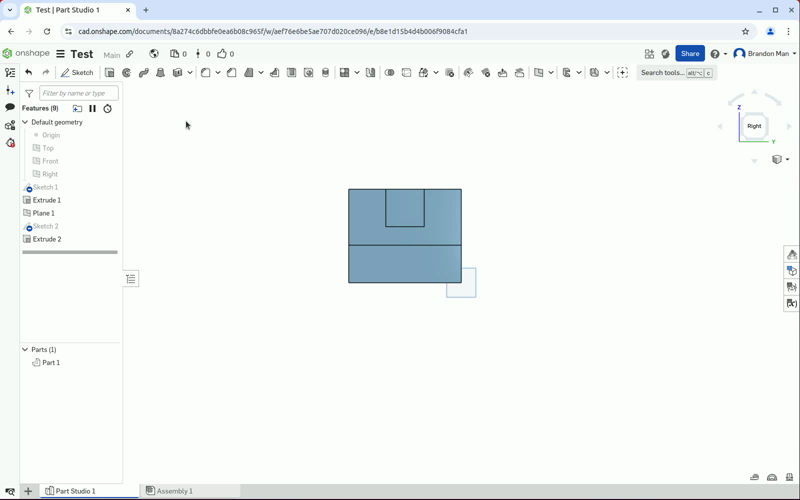
key(shift+h)
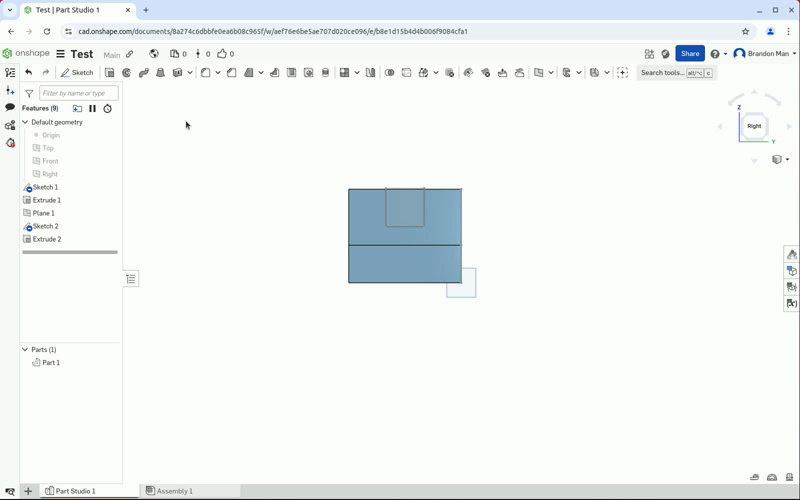
key(shift+h)
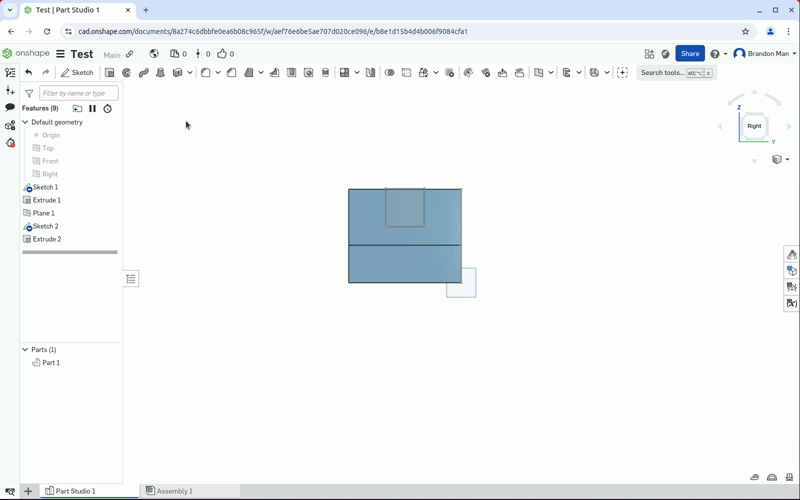
key(shift+7)
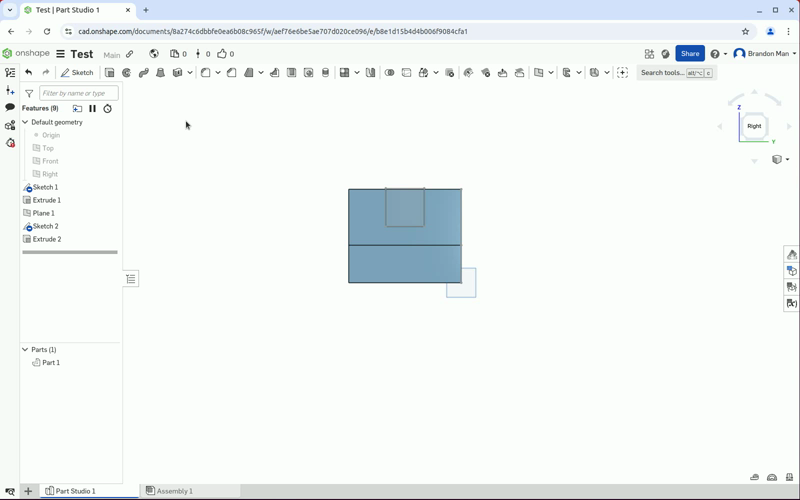
key(right, 2)
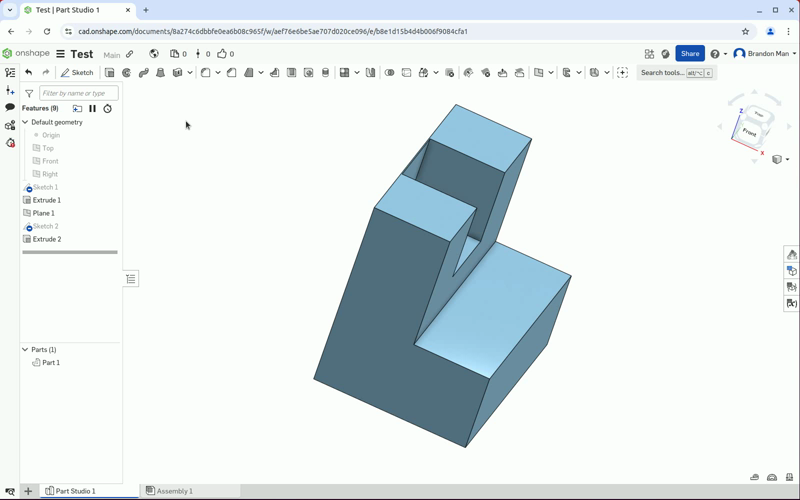
key(down, 2)
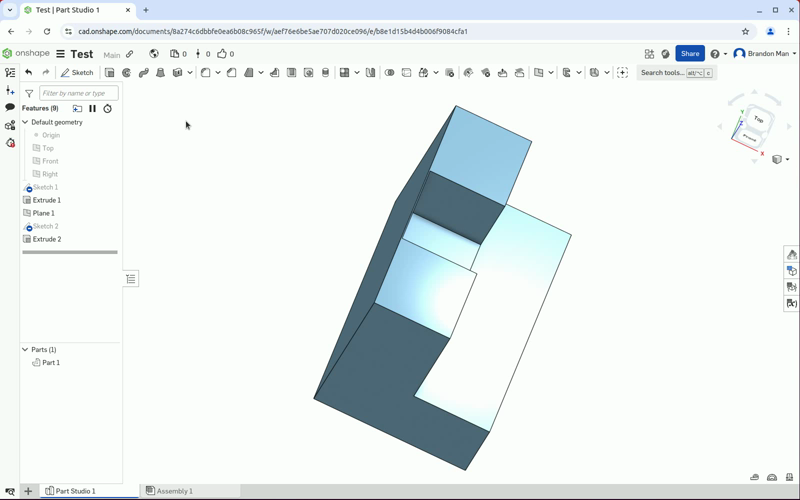
key(up, 2)
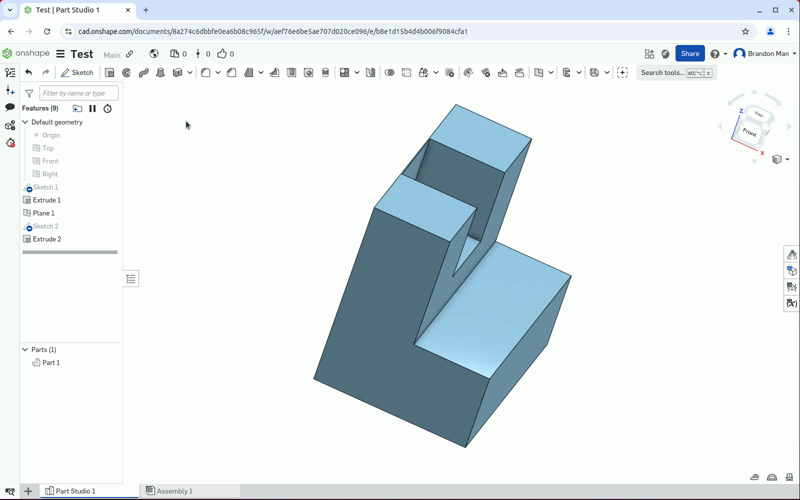
key(left, 2)
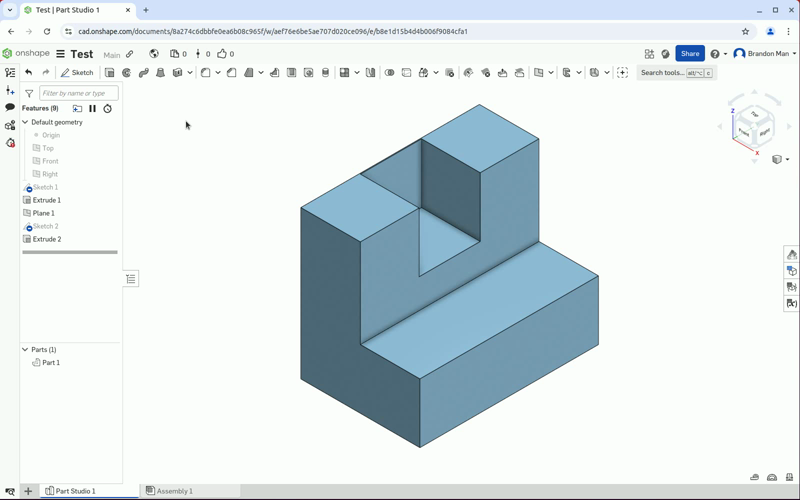
mouse_move(73, 189)
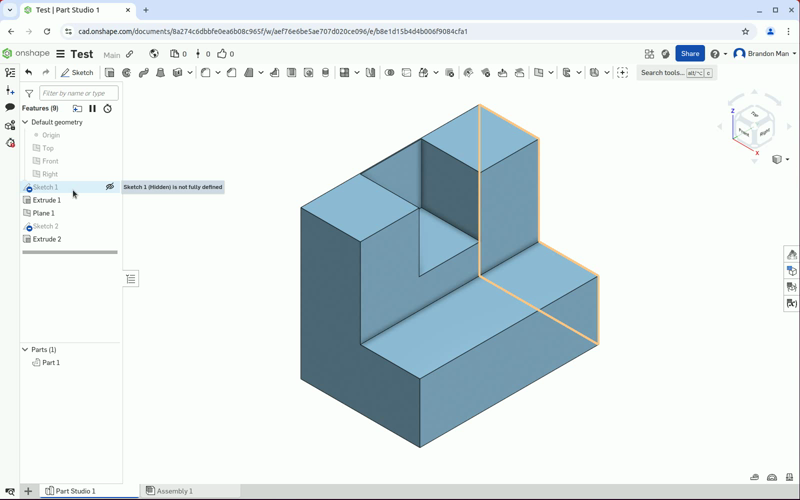
click(73, 189)